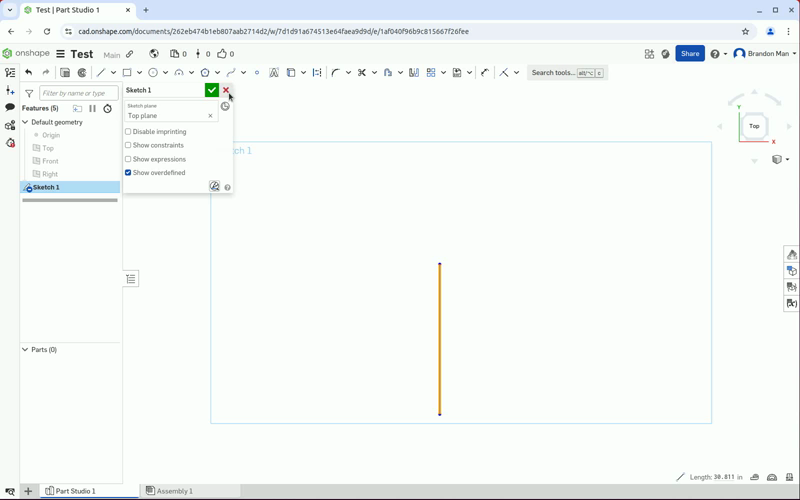
key(shift+h)
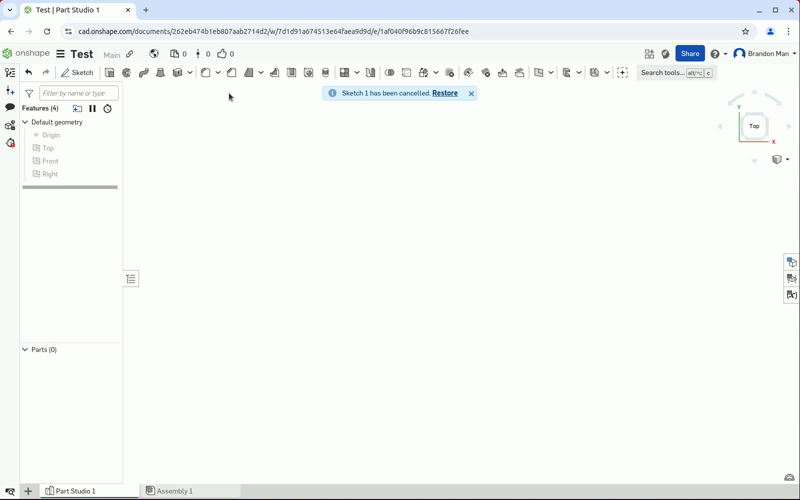
mouse_move(73, 352)
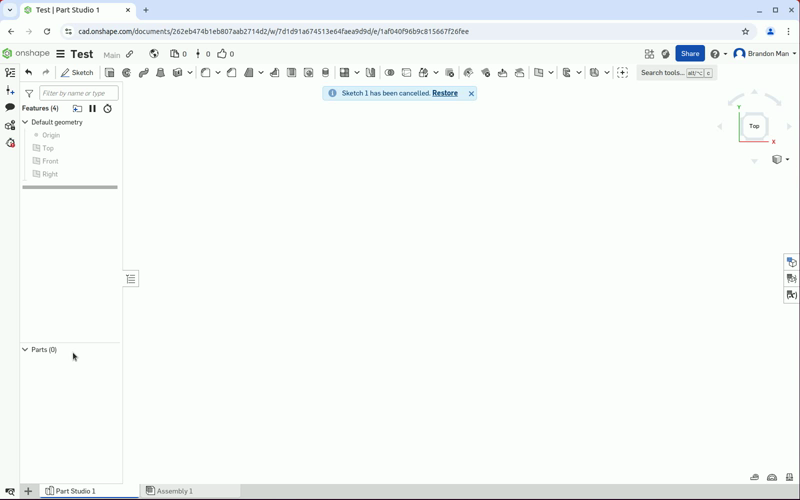
key(y)
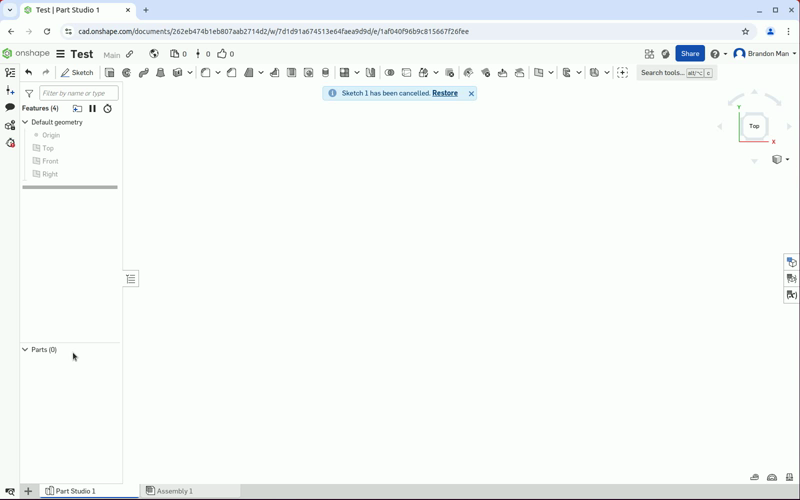
key(shift+p)
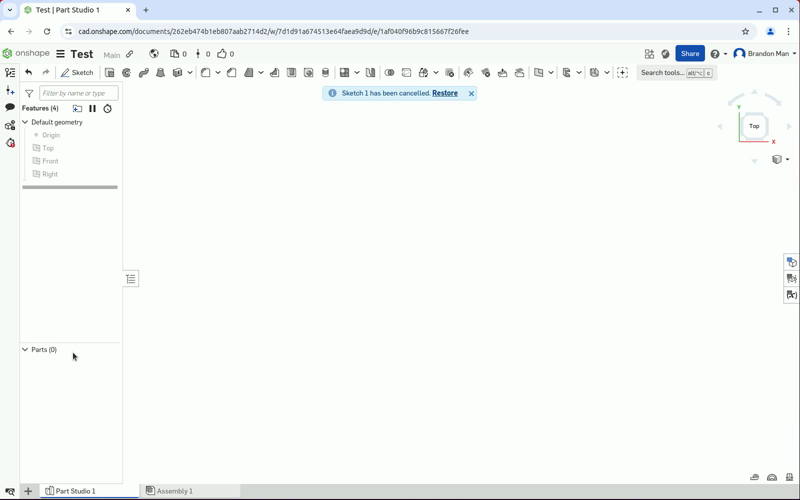
key(space)
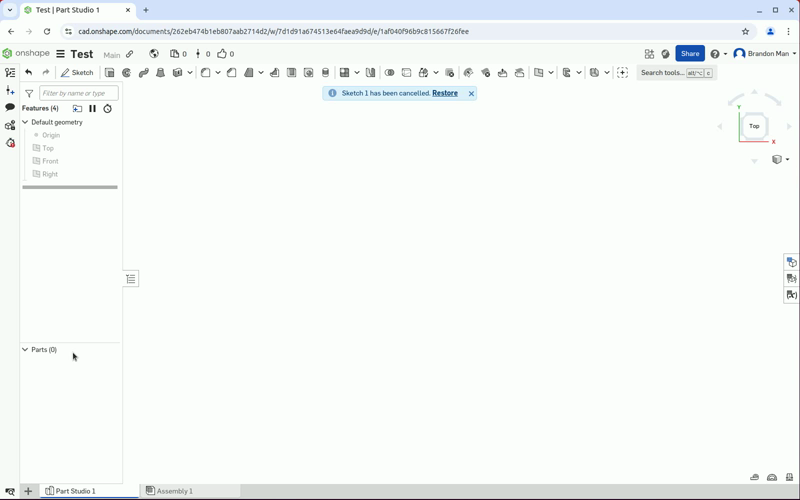
key_down(shift)
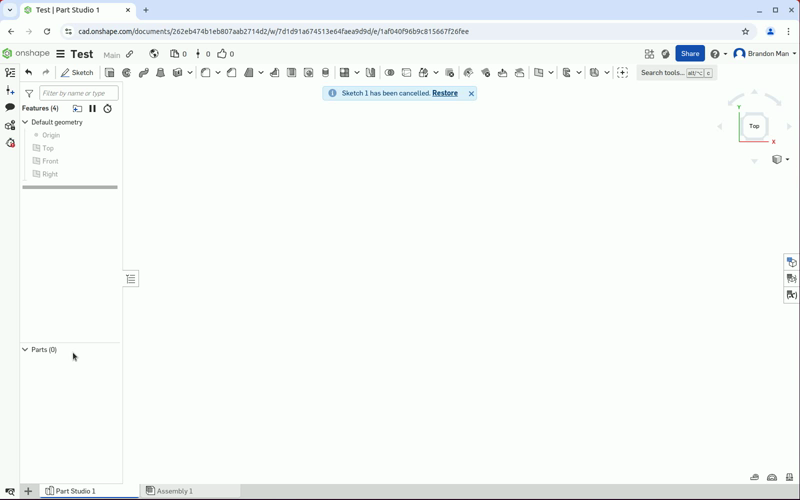
key(up)
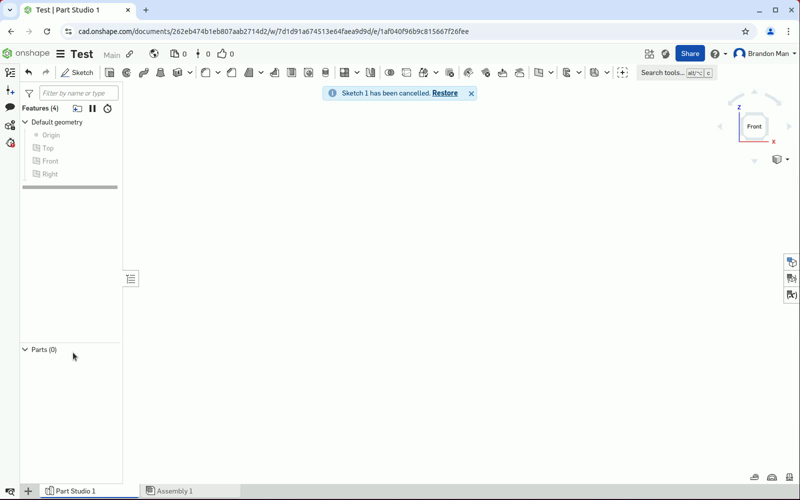
key_up(shift)
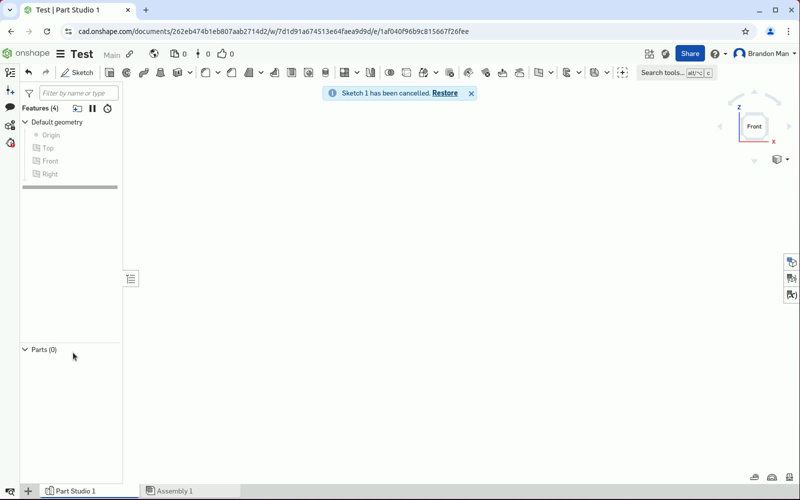
key(space)
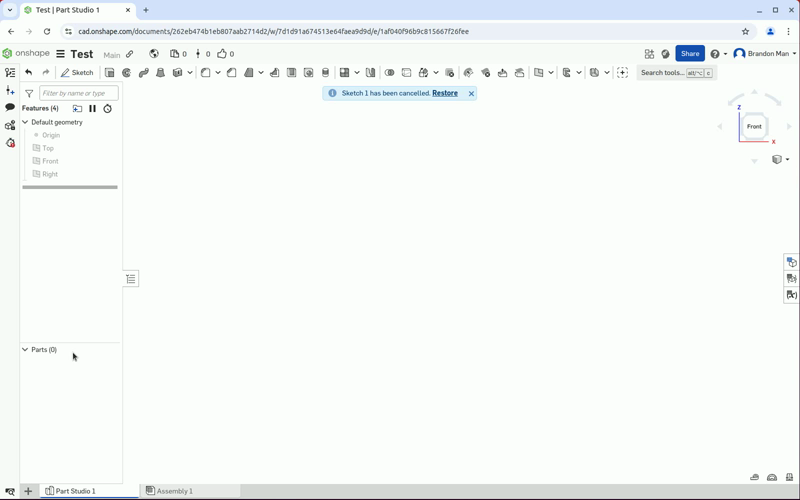
key_down(shift)
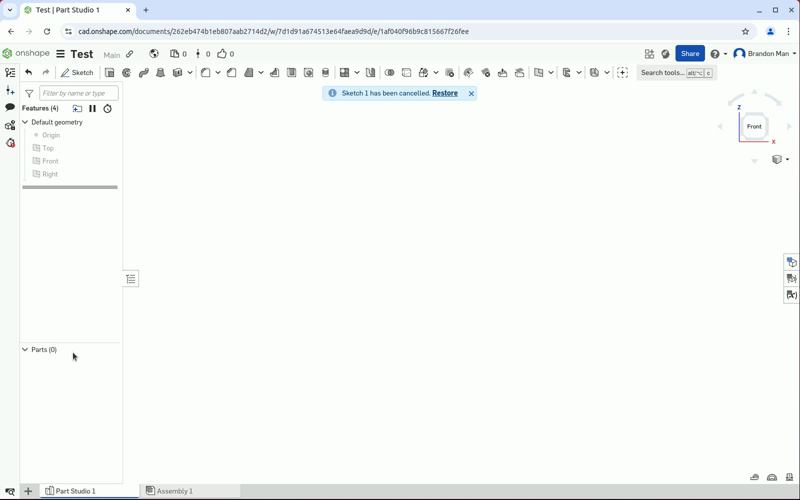
key(left)
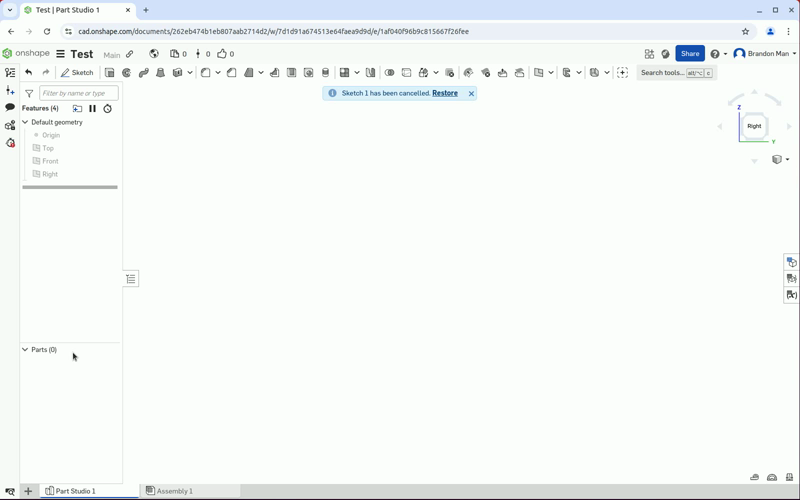
key_up(shift)
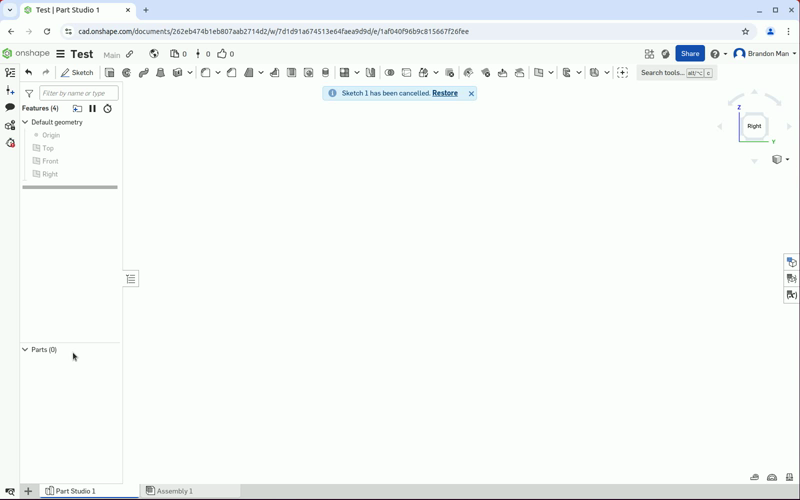
mouse_move(73, 352)
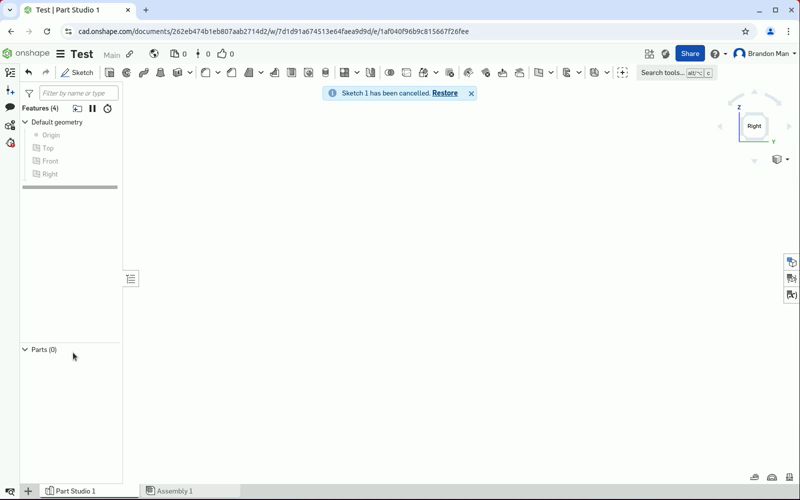
key(shift+y)
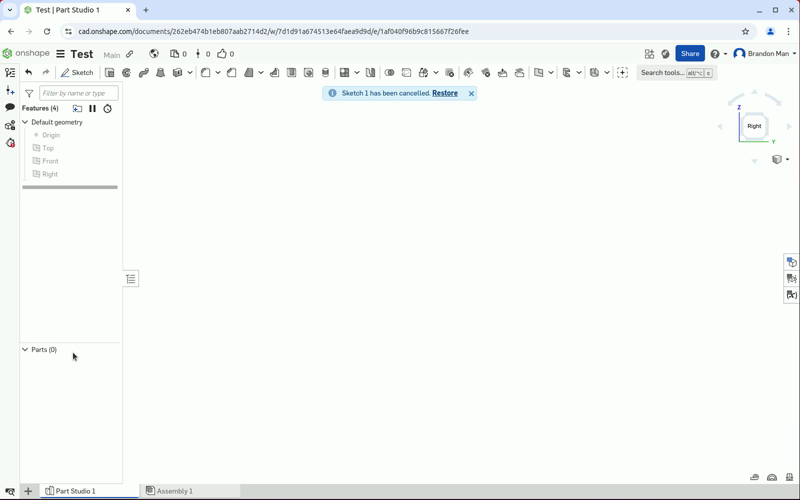
key(shift+s)
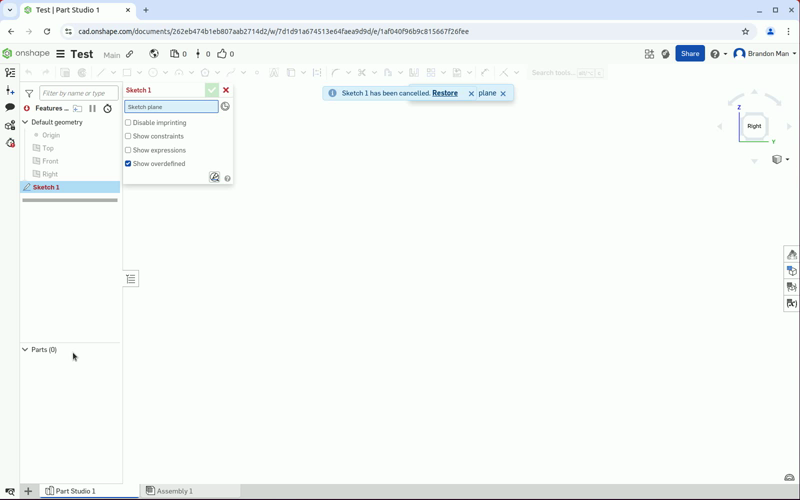
mouse_move(73, 176)
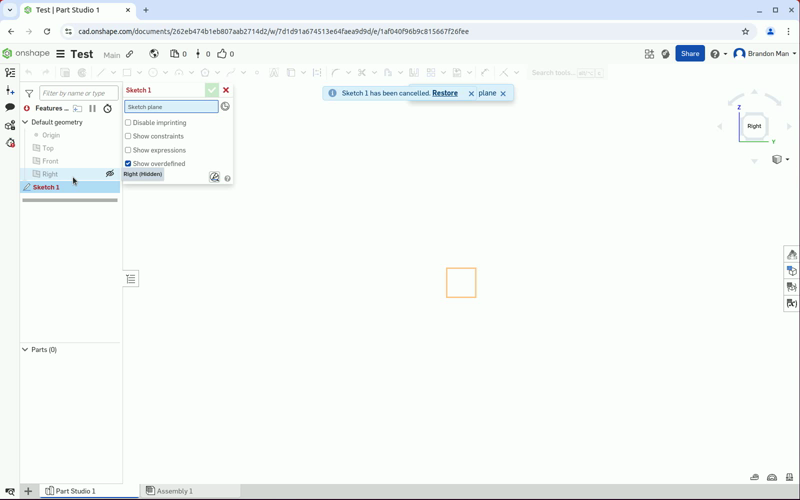
click(73, 176)
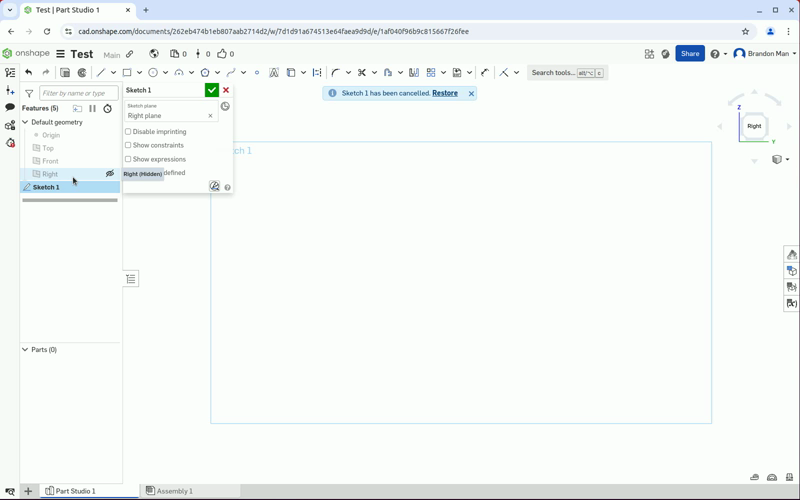
mouse_move(73, 352)
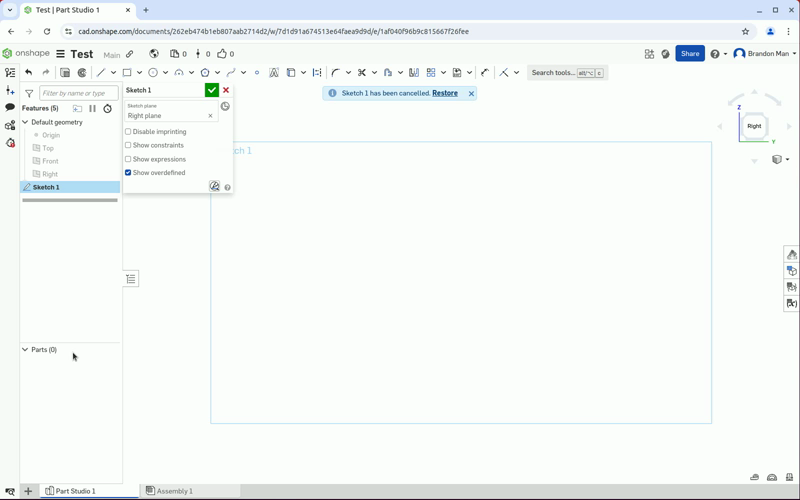
key(y)
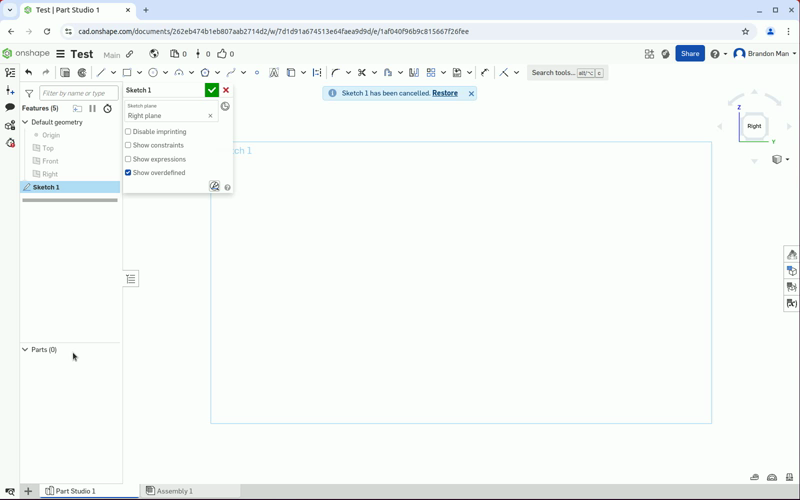
key(l)
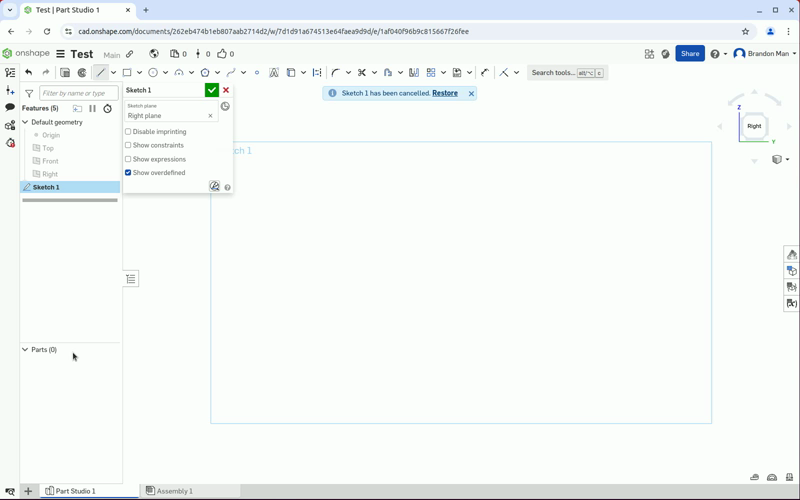
key_down(shift)
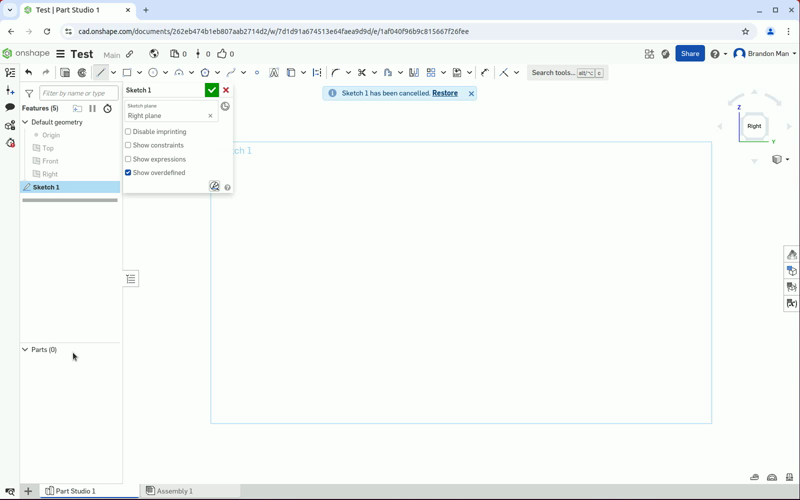
mouse_move(430, 213)
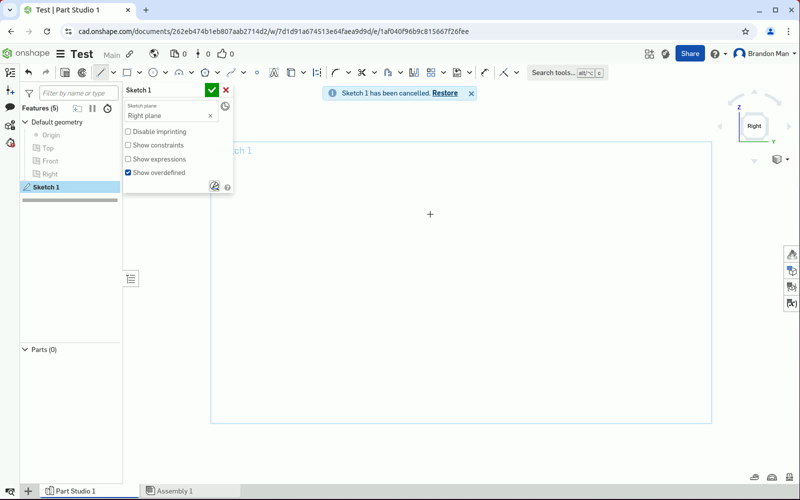
click(430, 213)
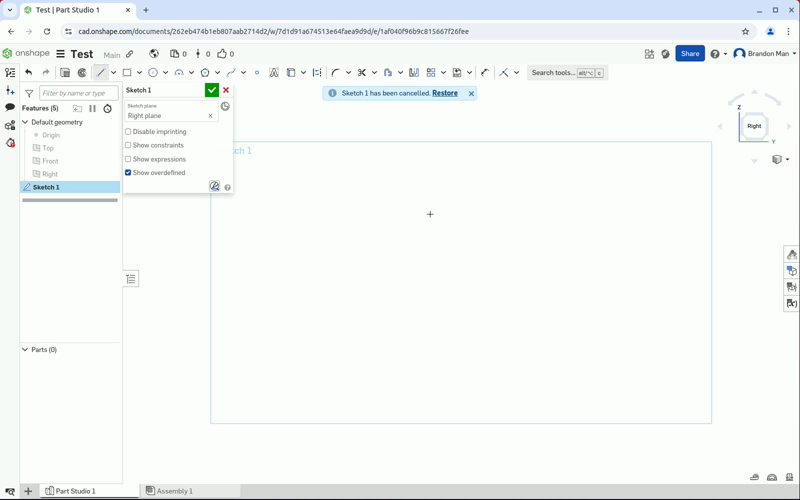
key_up(shift)
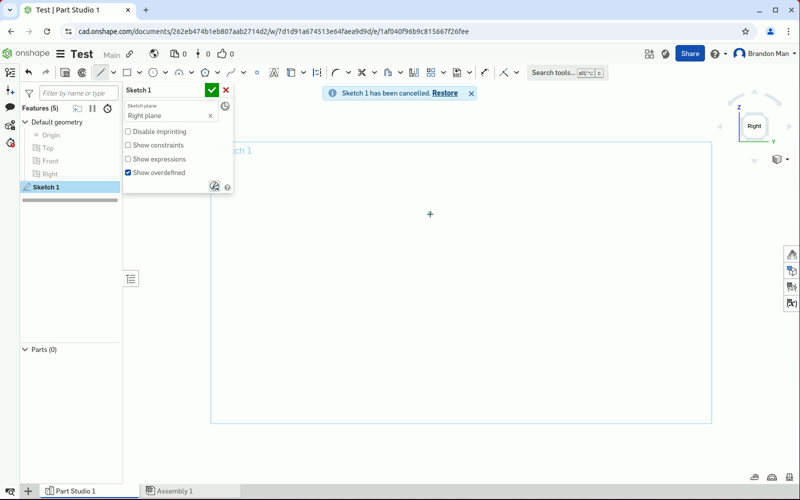
key_down(shift)
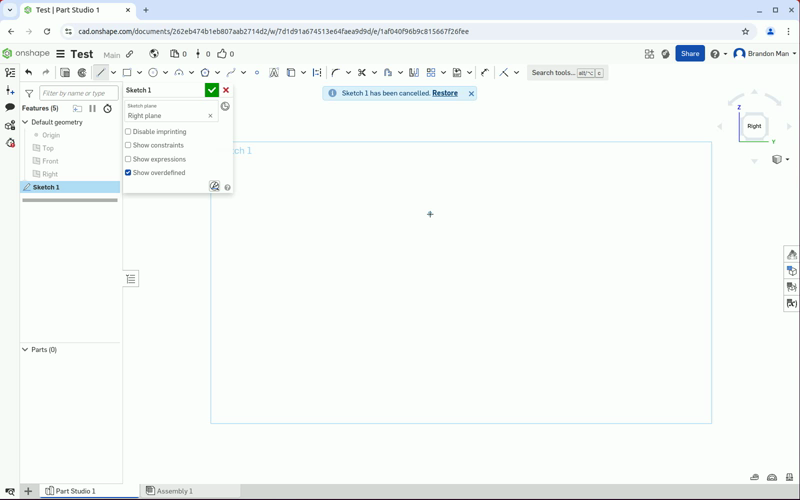
mouse_move(490, 213)
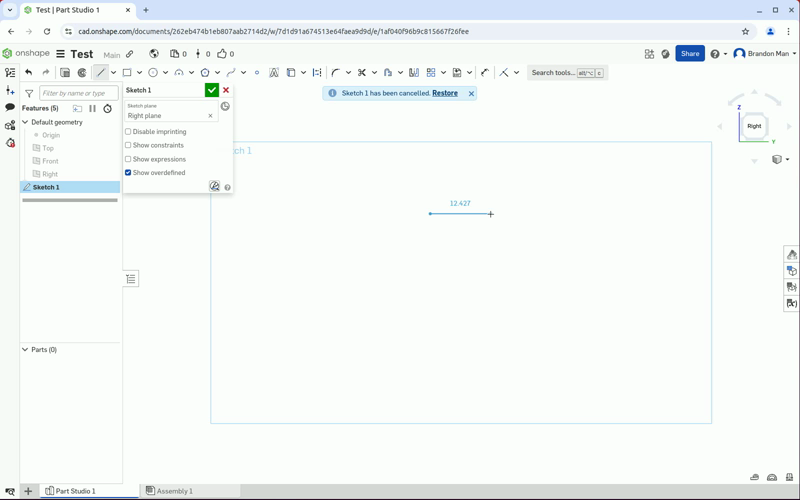
click(490, 213)
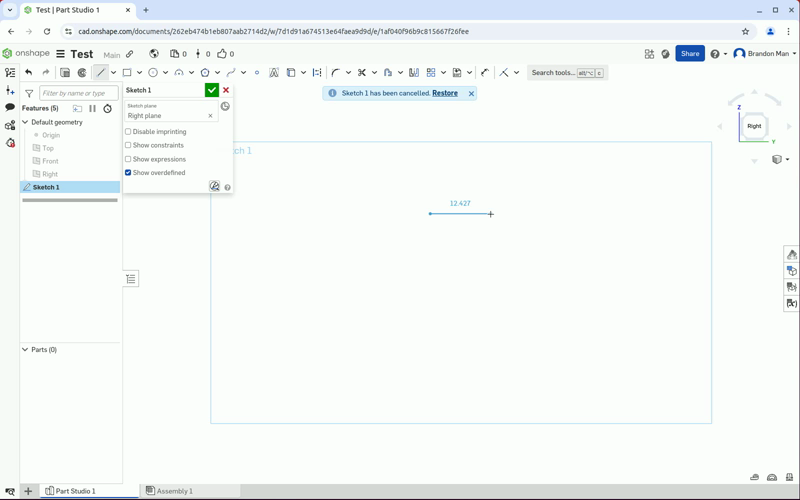
key_up(shift)
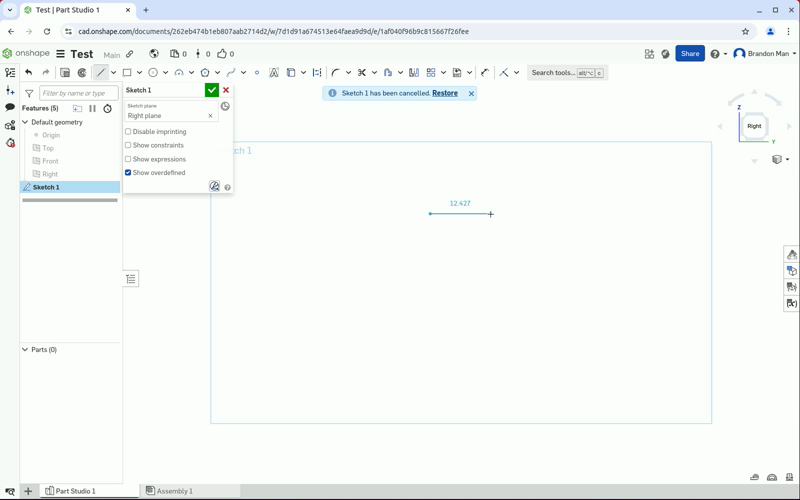
key_down(shift)
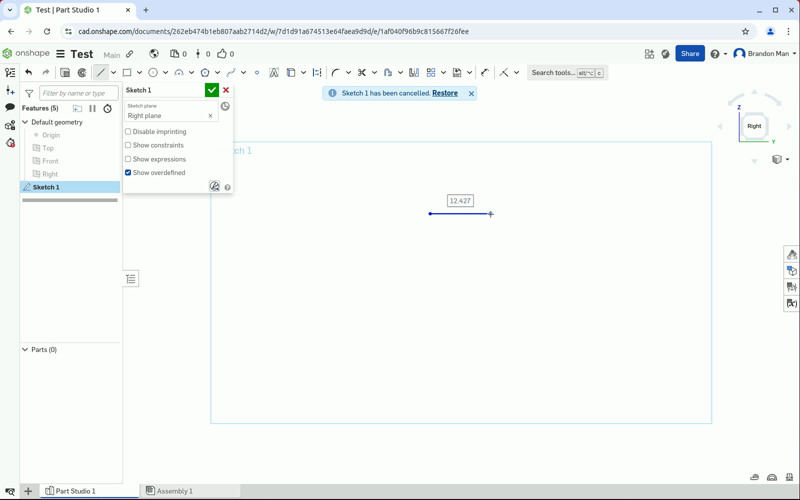
mouse_move(520, 213)
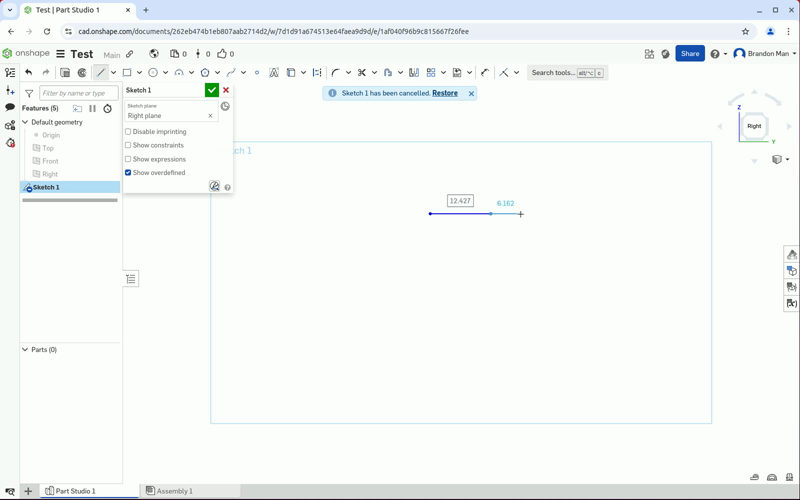
mouse_move(490, 170)
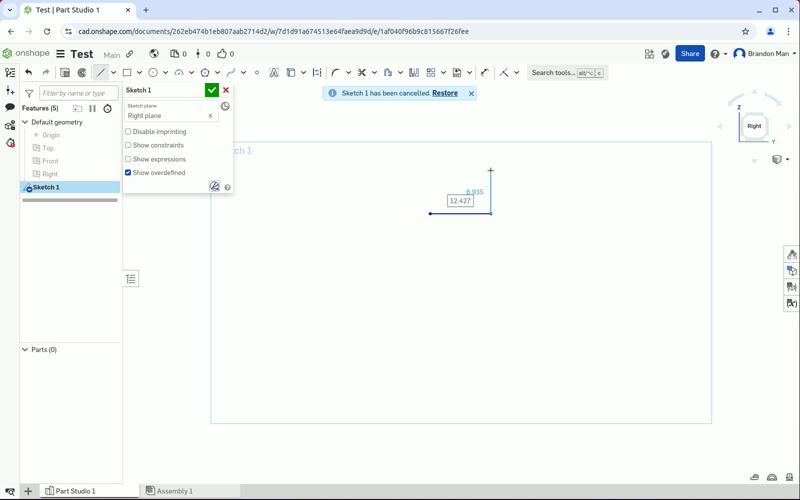
click(490, 170)
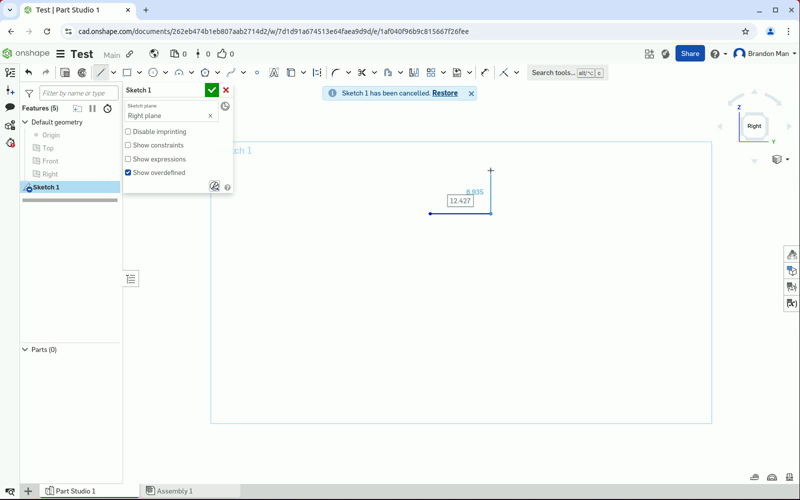
key_up(shift)
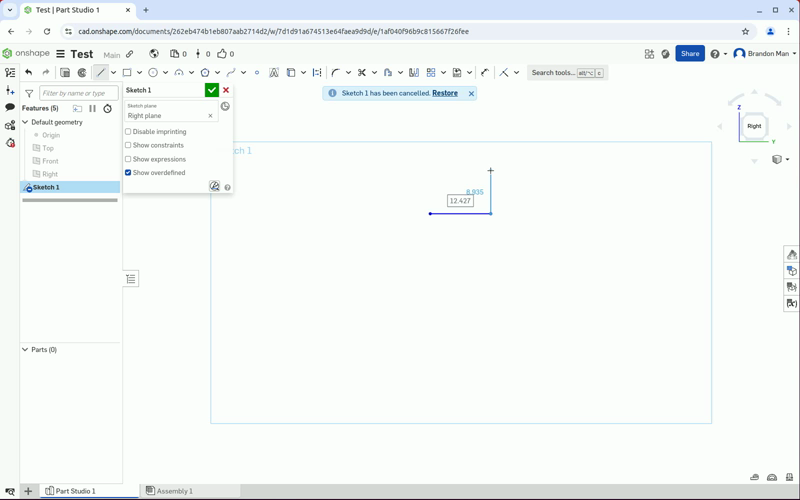
key_down(shift)
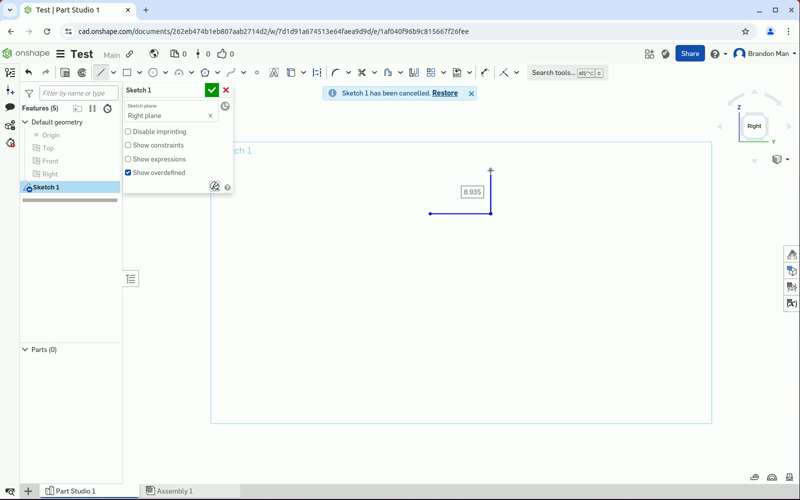
mouse_move(430, 170)
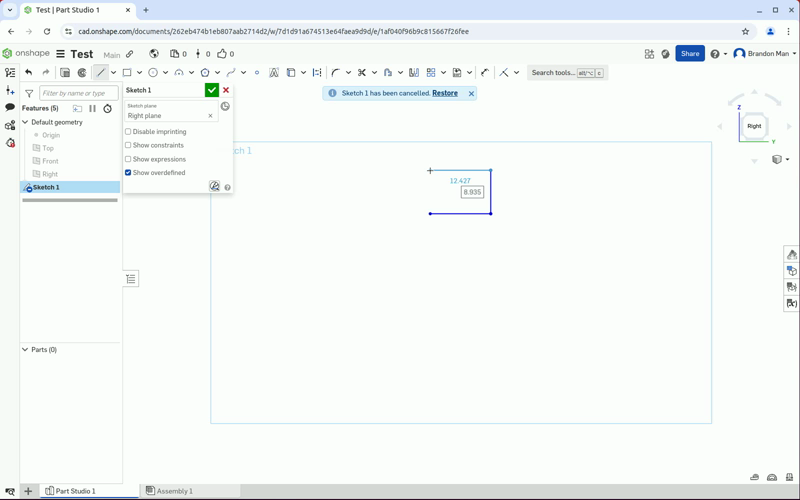
click(430, 170)
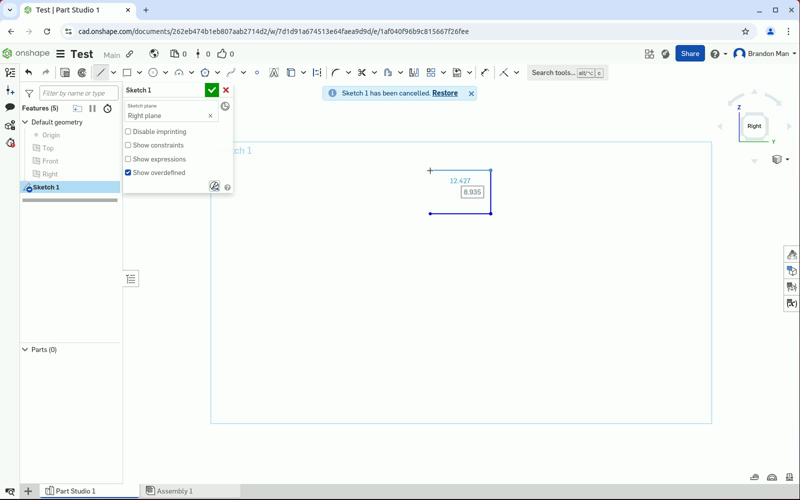
key_up(shift)
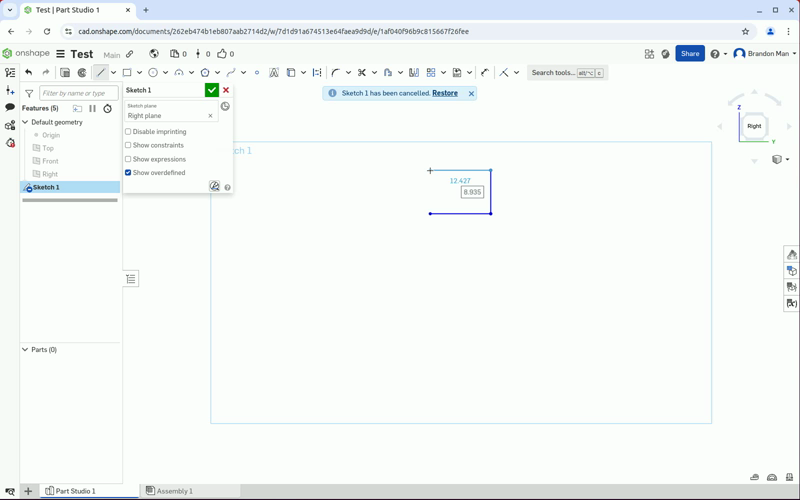
mouse_move(460, 170)
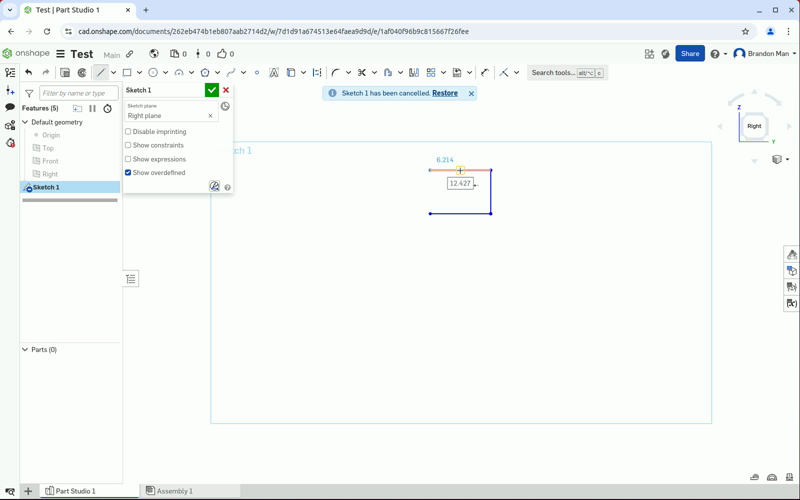
key_down(shift)
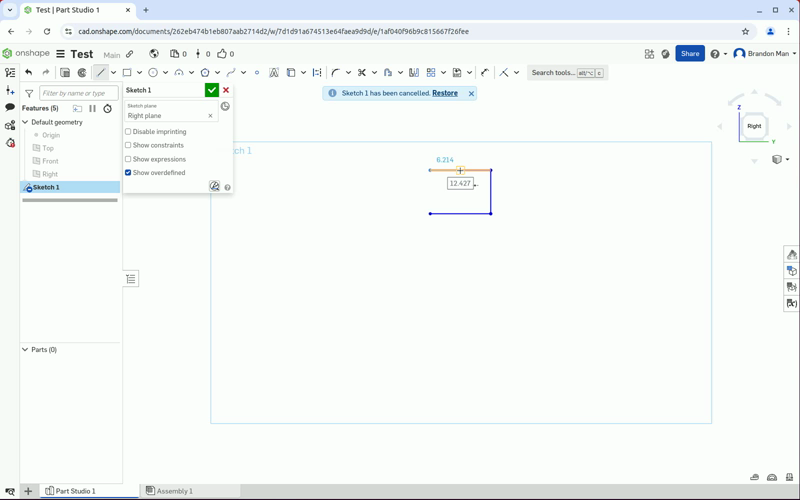
mouse_move(430, 213)
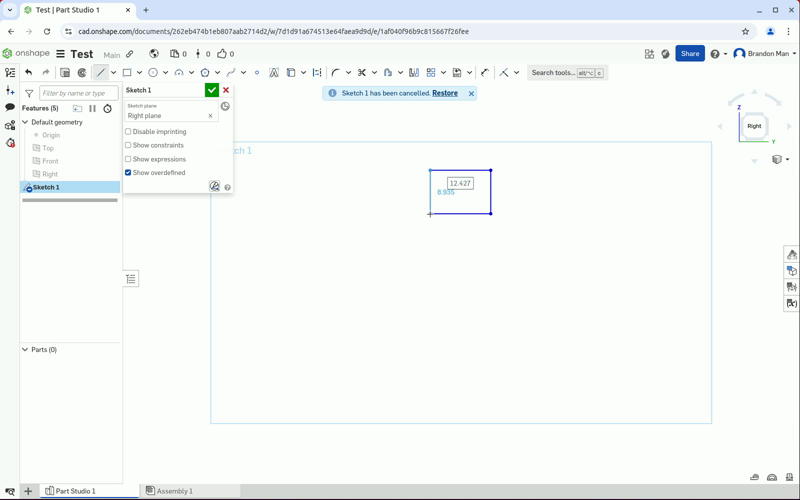
key_up(shift)
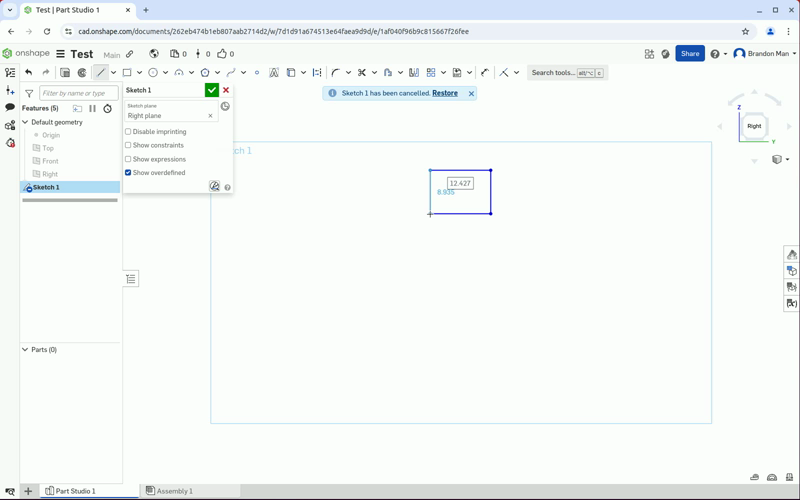
click(430, 213)
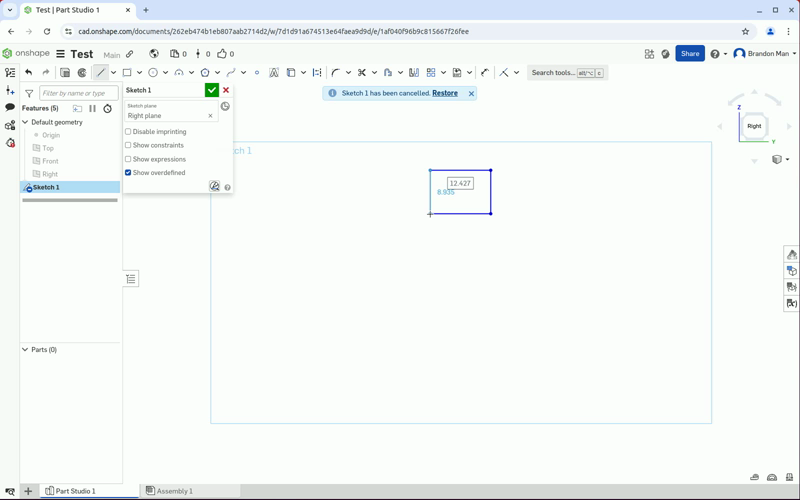
key(esc)
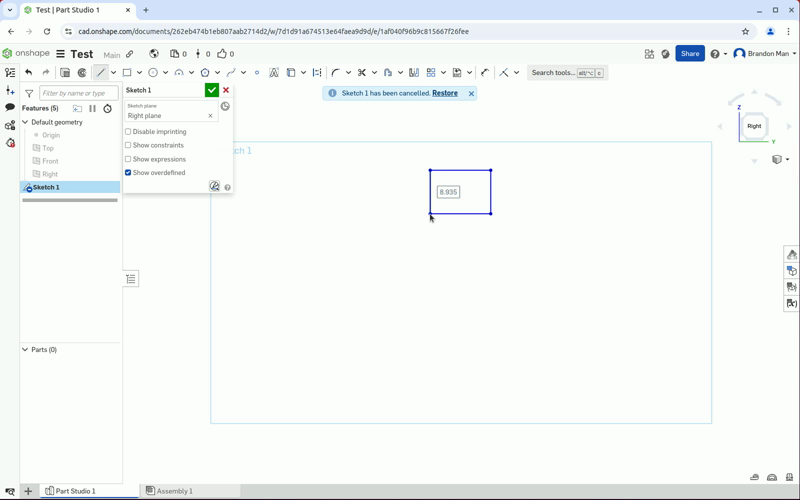
mouse_move(486, 181)
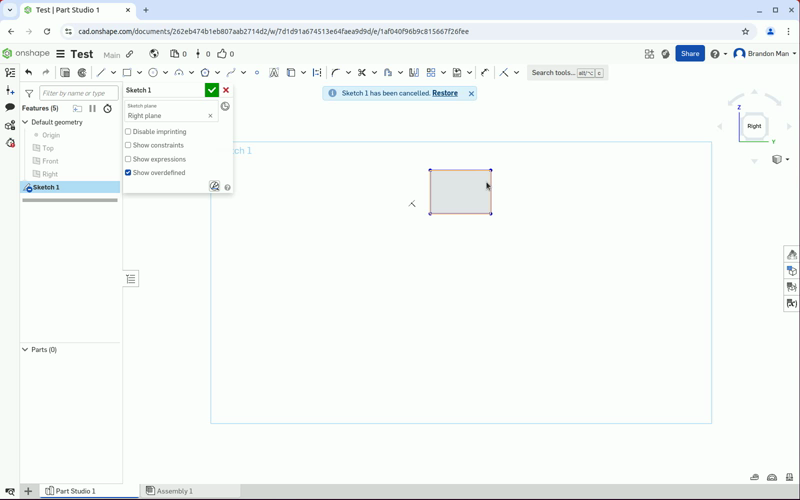
click(486, 181)
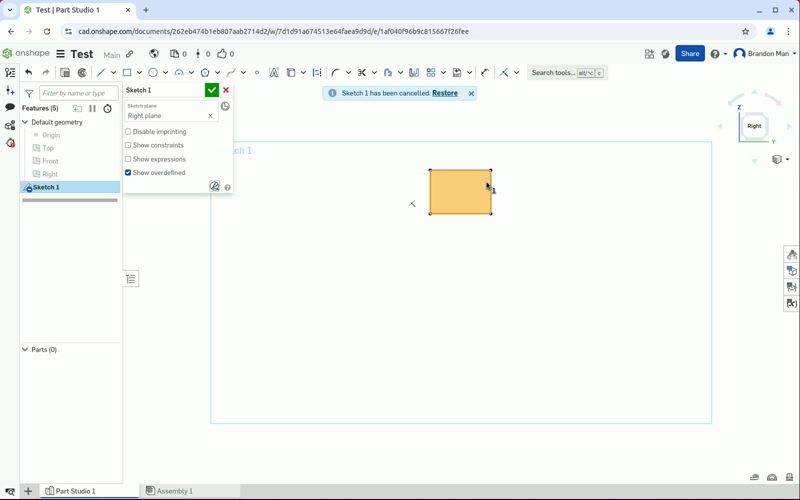
mouse_move(73, 352)
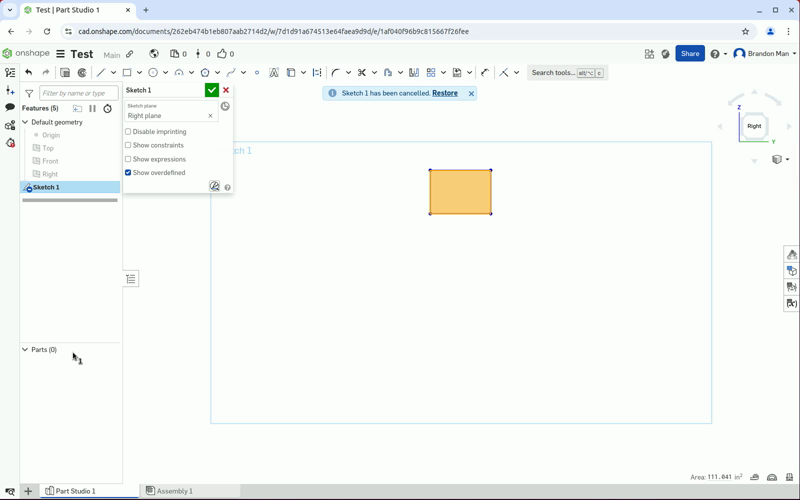
key(shift+y)
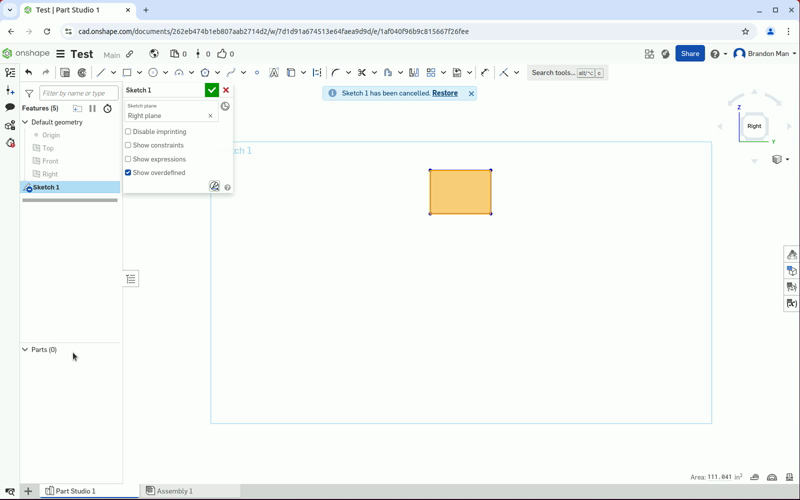
key(shift+e)
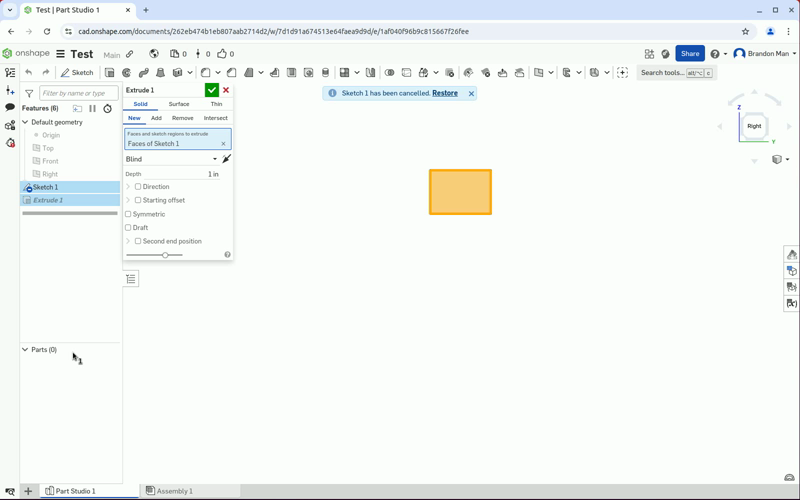
mouse_move(143, 106)
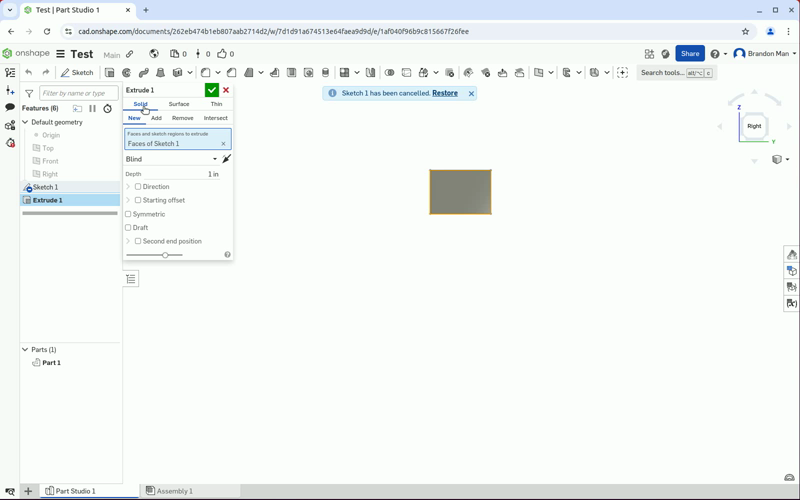
click(143, 106)
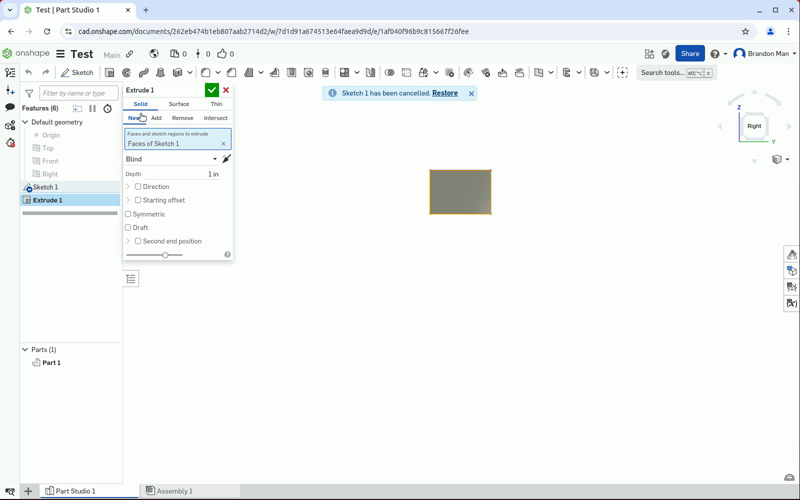
mouse_move(137, 120)
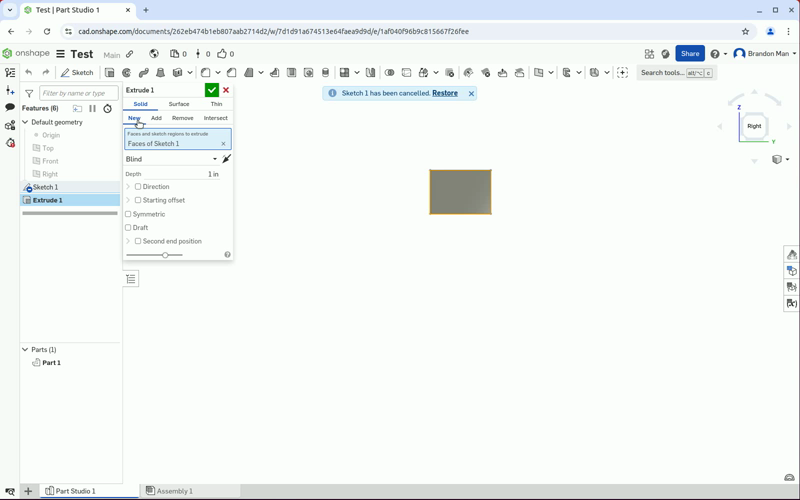
click(137, 120)
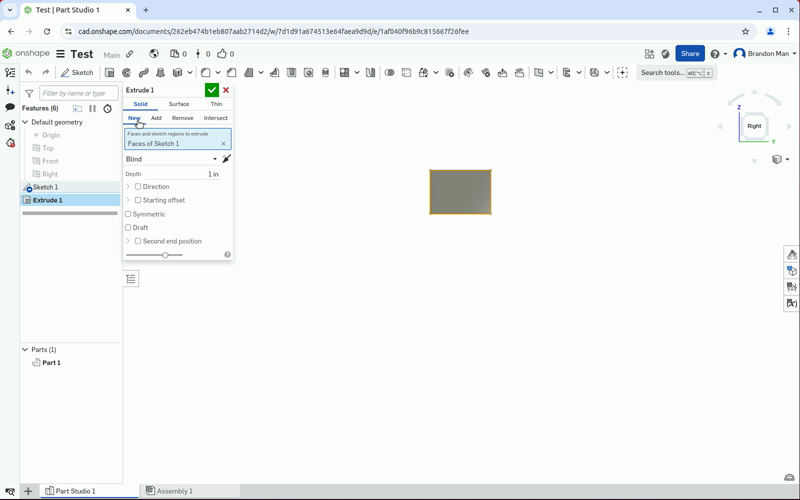
key(tab, 4)
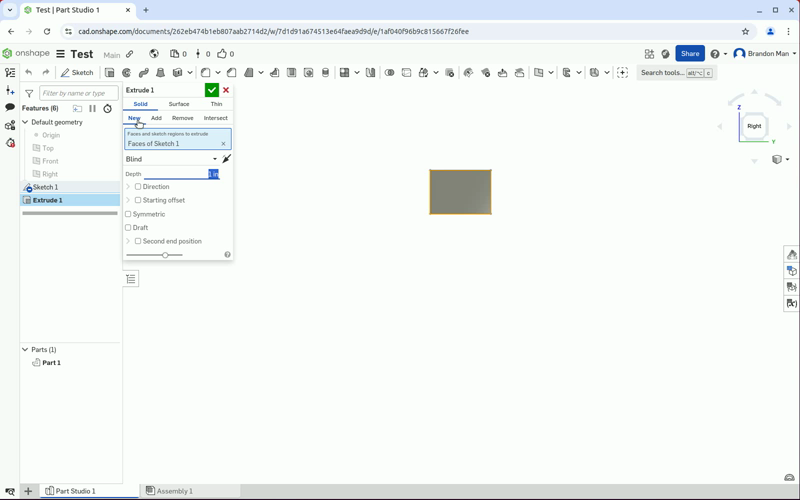
text(9.388)
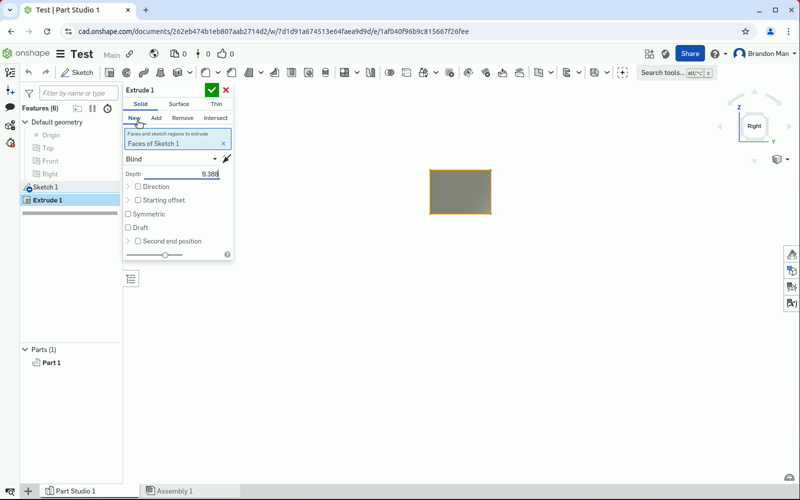
key(enter)
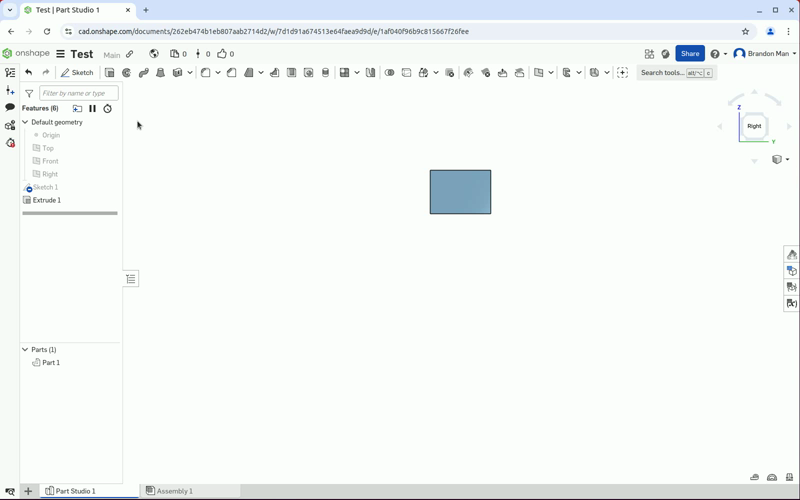
key(shift+h)
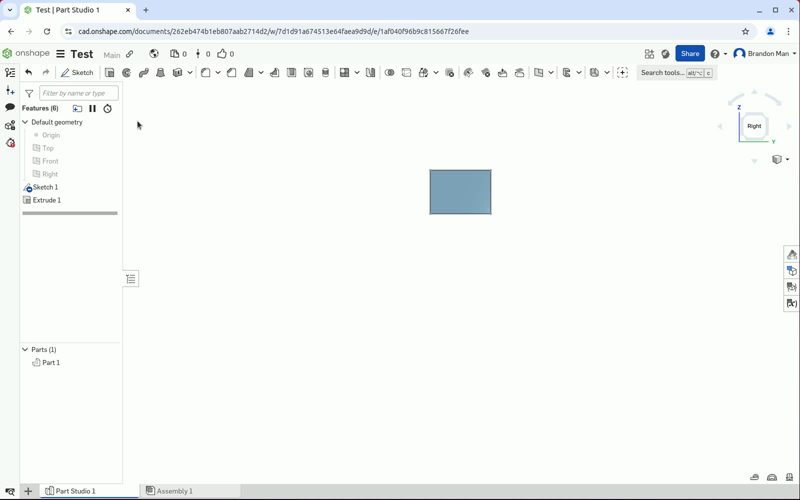
key(shift+h)
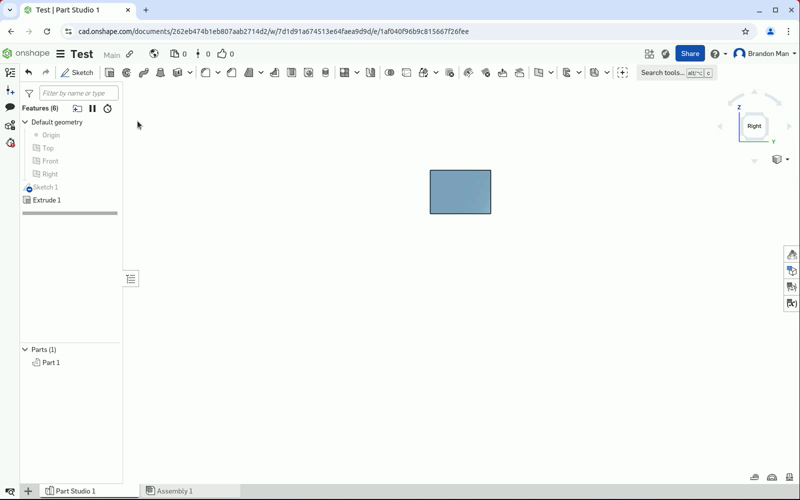
mouse_move(73, 189)
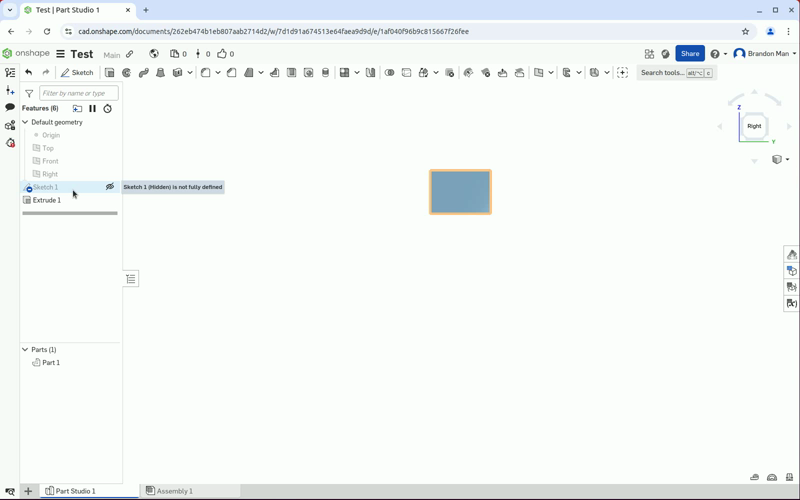
click(73, 189)
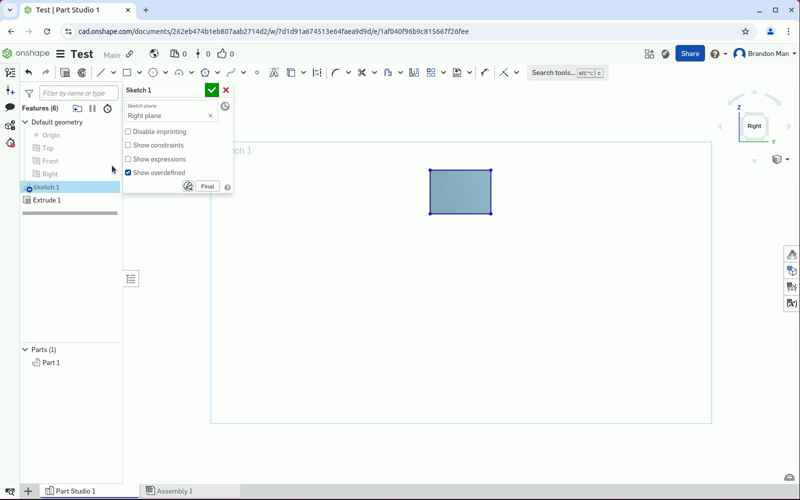
mouse_move(229, 92)
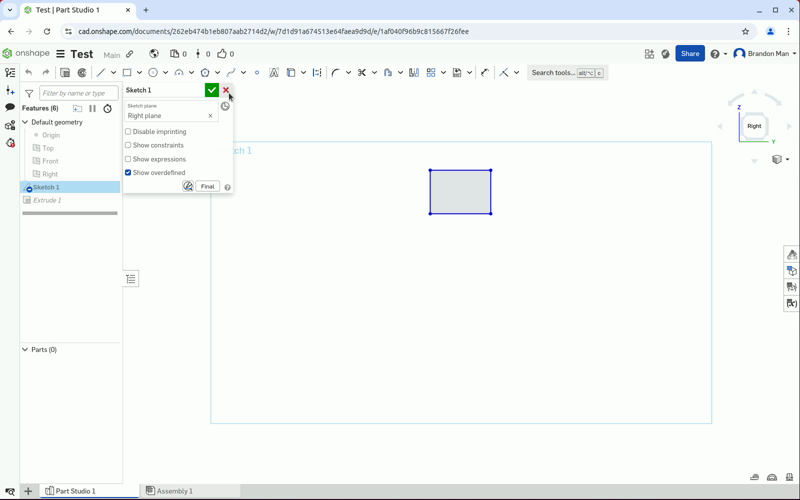
click(229, 92)
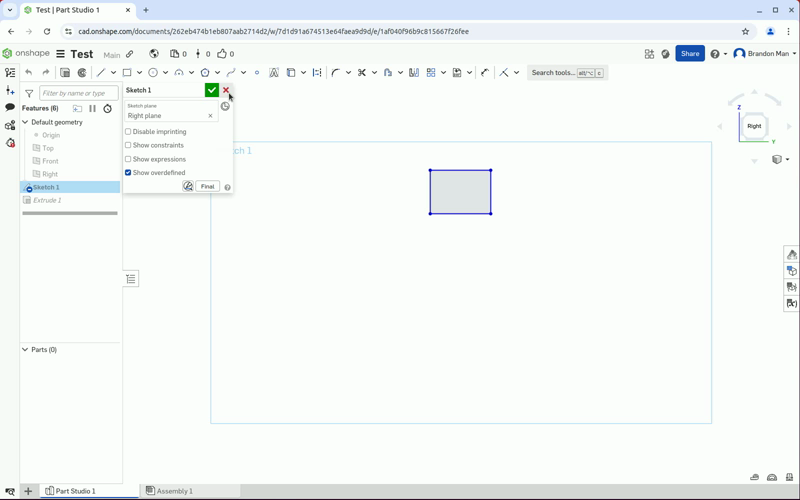
key(shift+s)
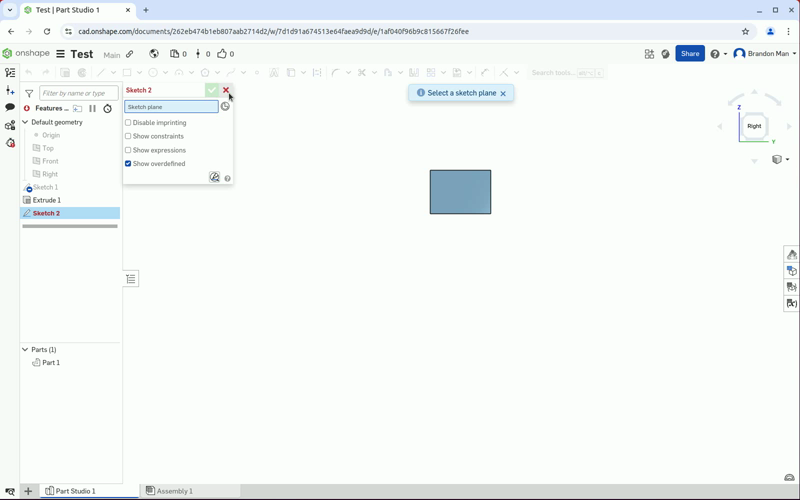
mouse_move(73, 176)
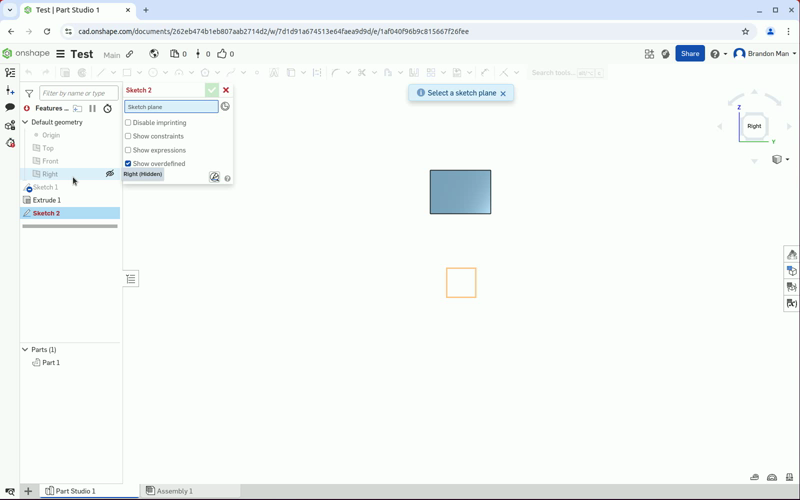
click(73, 176)
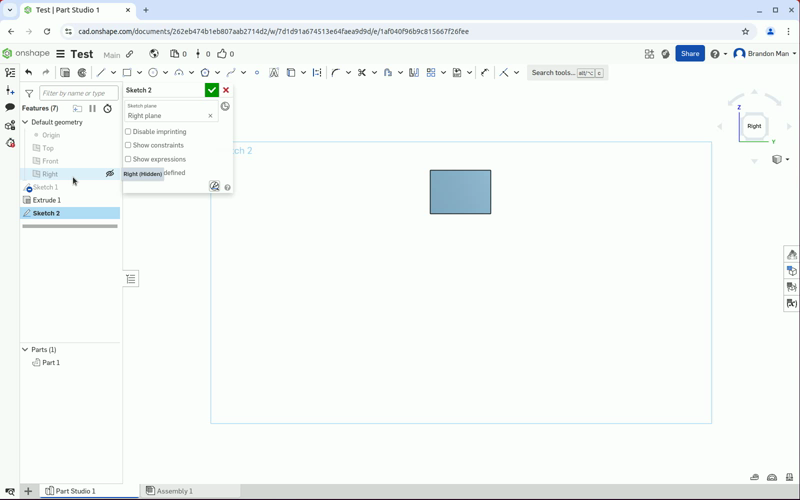
mouse_move(73, 352)
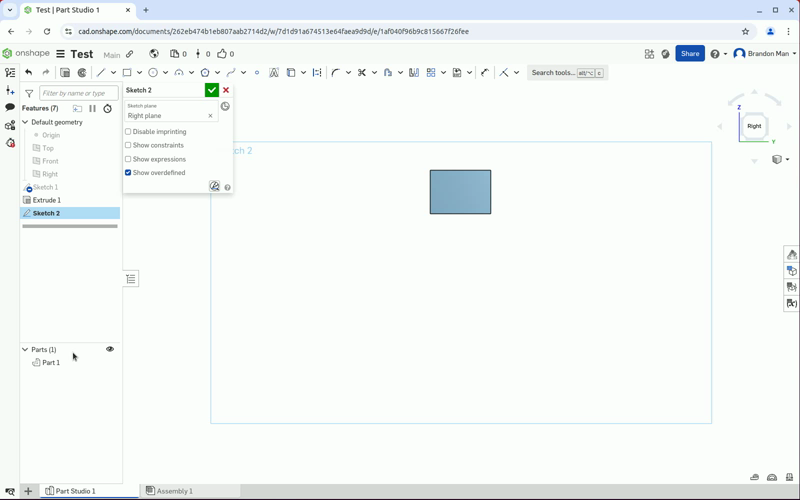
key(y)
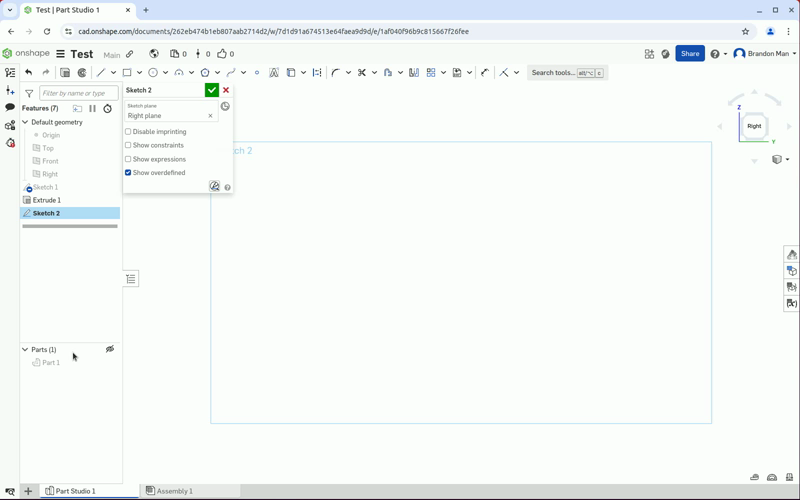
key(c)
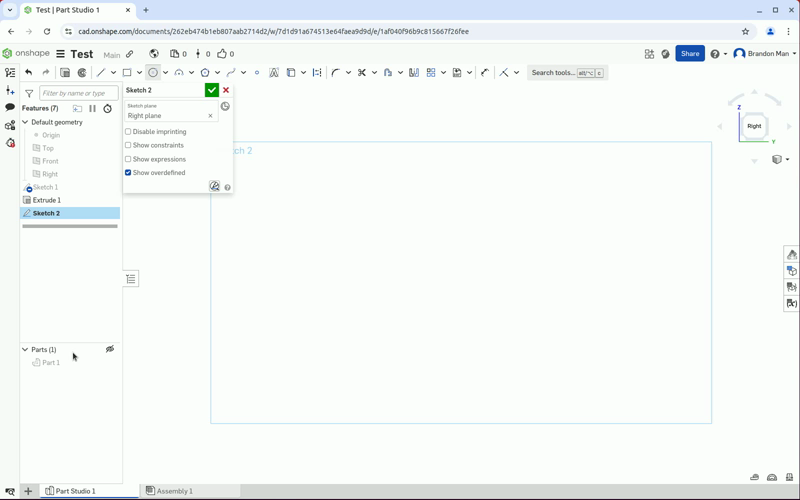
key_down(shift)
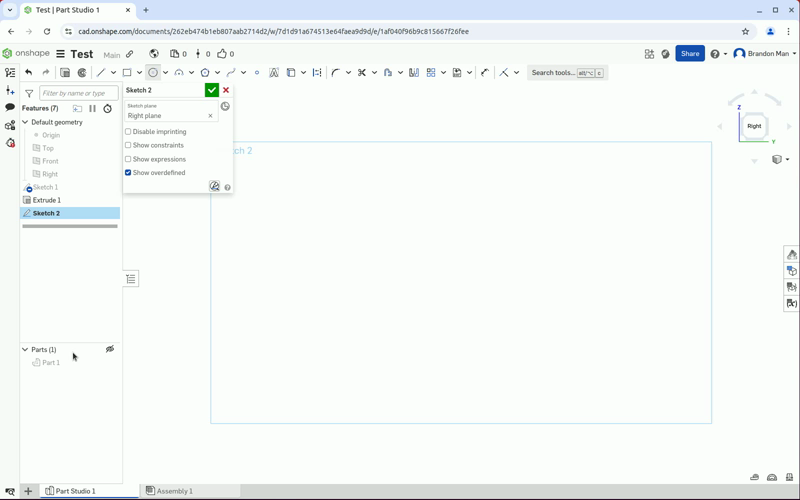
mouse_move(461, 282)
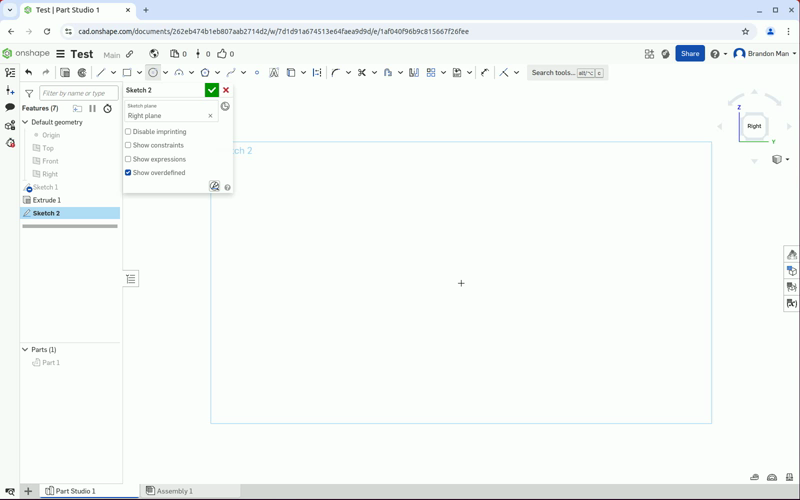
click(461, 282)
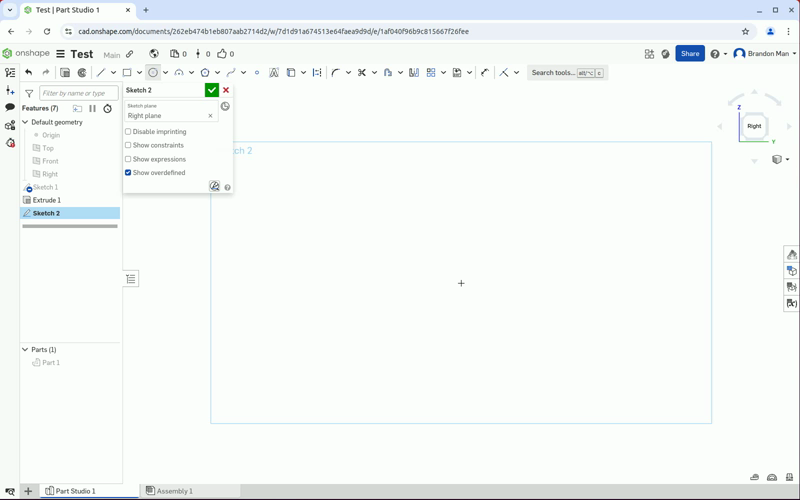
key_up(shift)
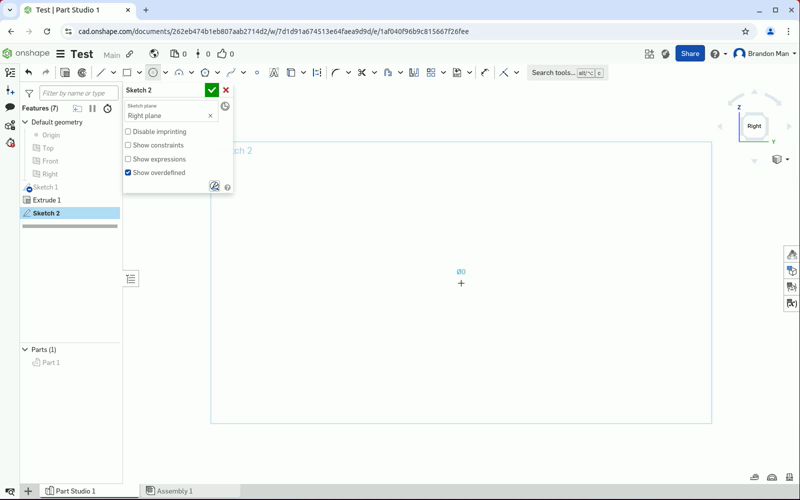
mouse_move(495, 282)
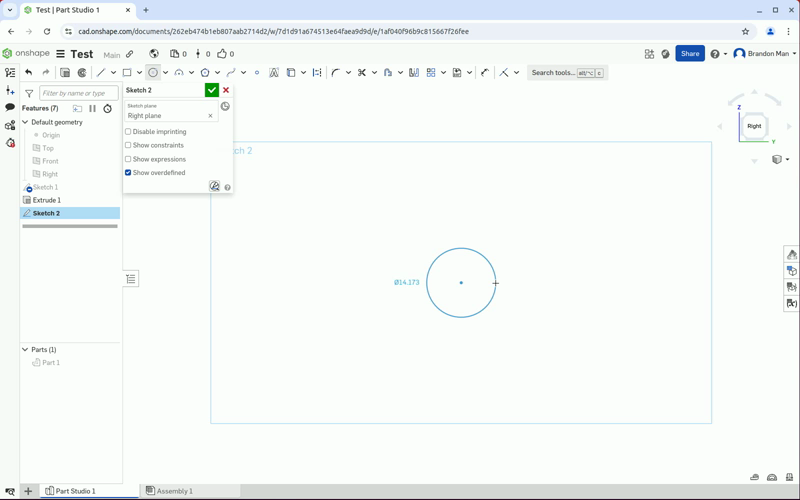
click(495, 282)
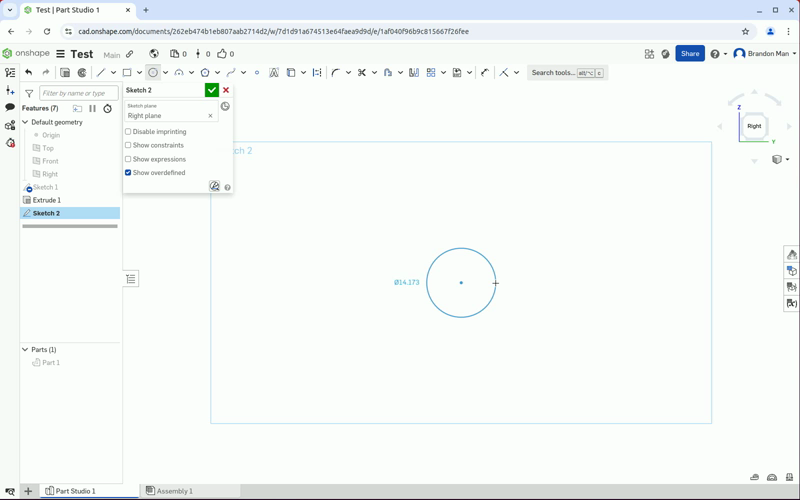
key(esc)
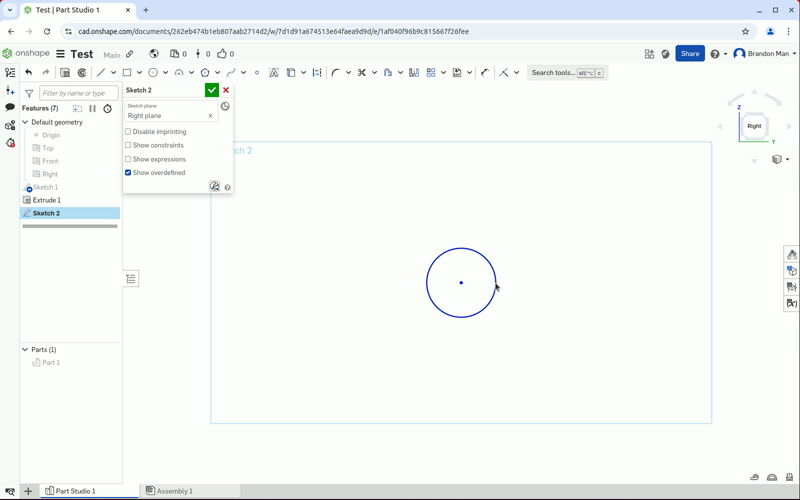
key(c)
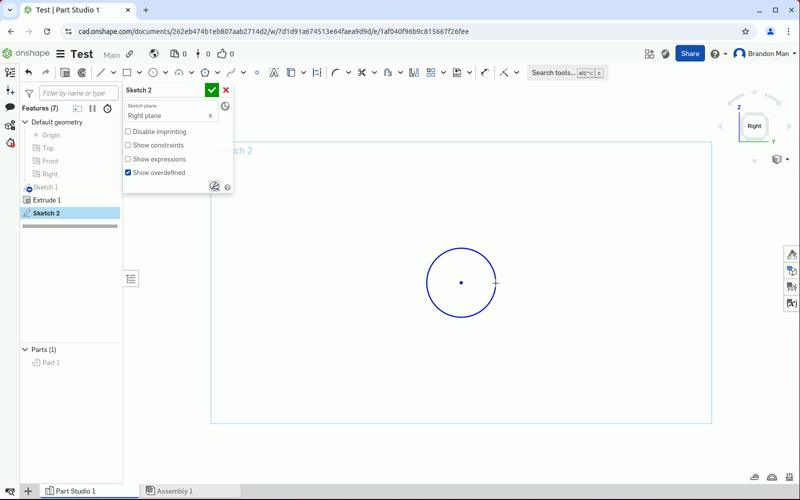
key_down(shift)
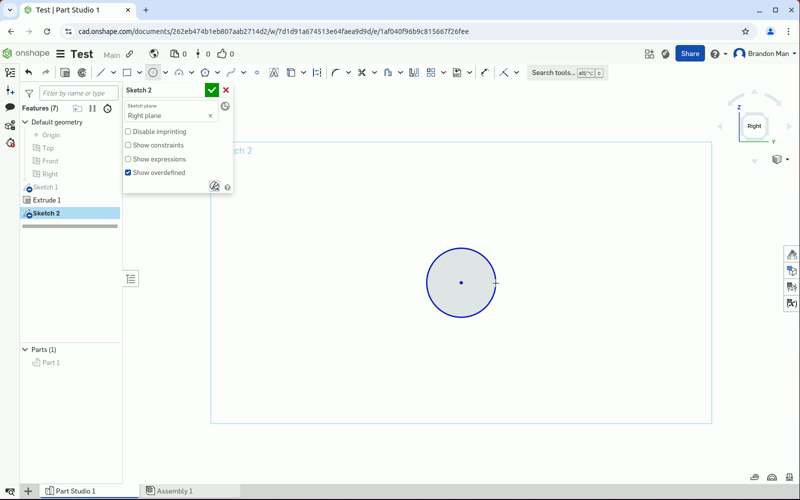
mouse_move(461, 282)
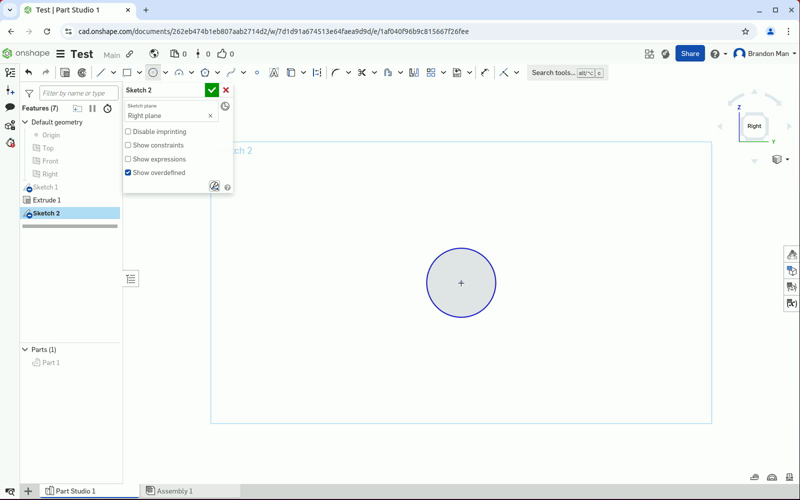
click(461, 282)
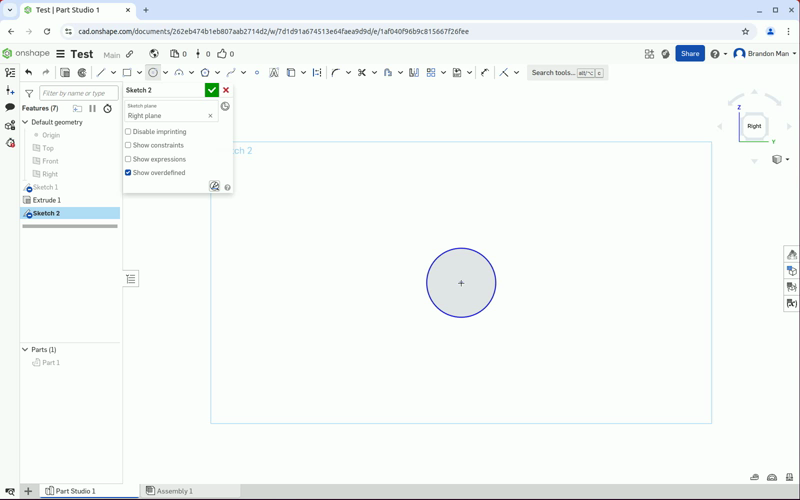
key_up(shift)
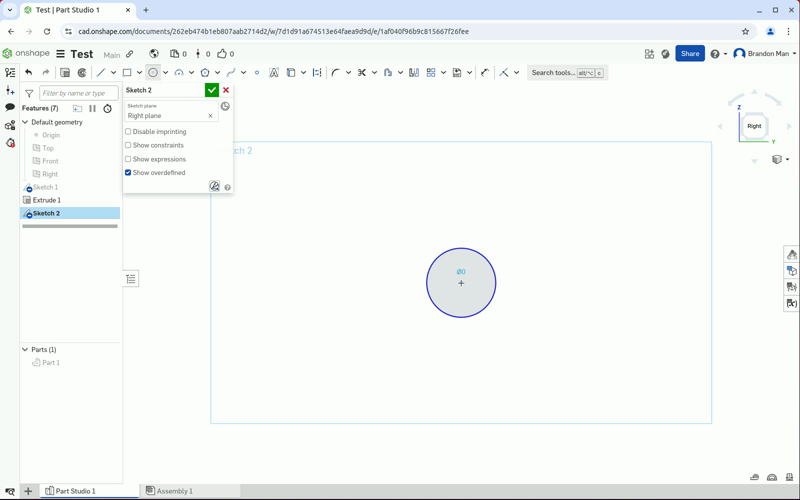
mouse_move(484, 282)
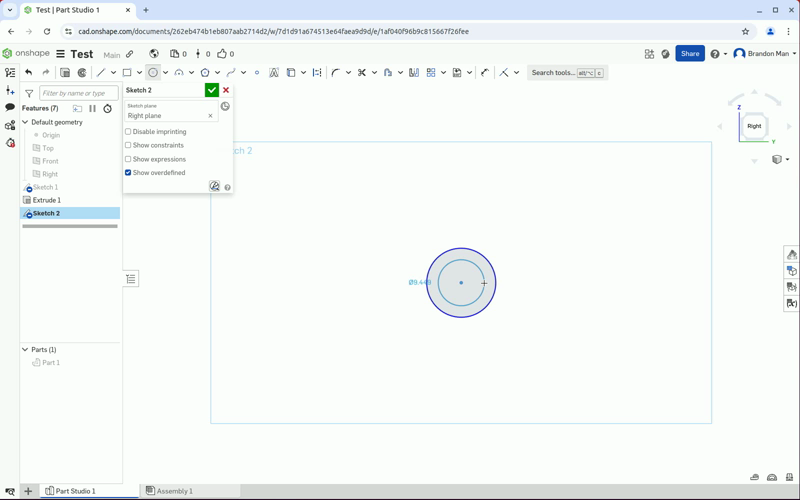
click(484, 282)
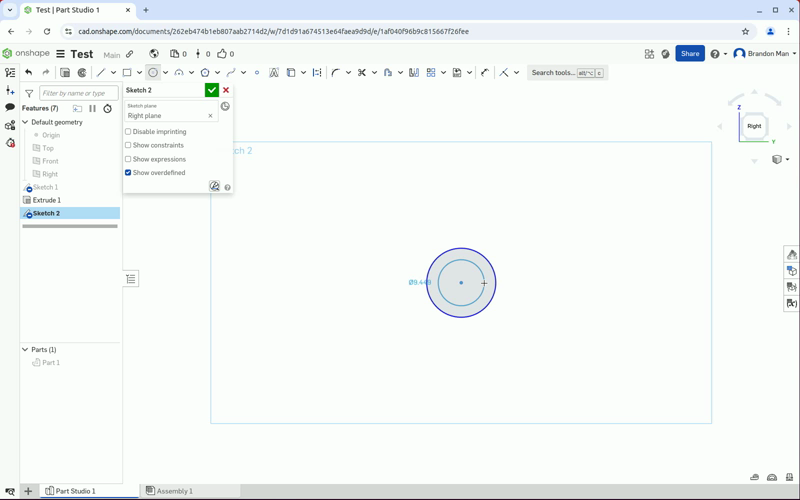
key(esc)
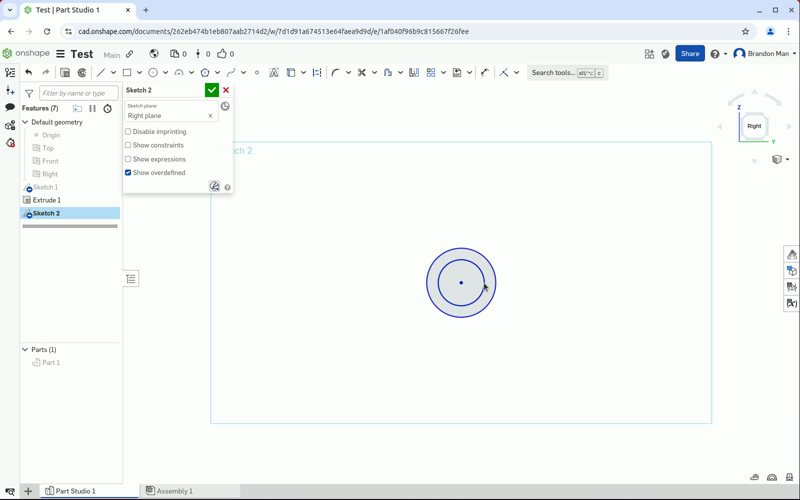
mouse_move(468, 258)
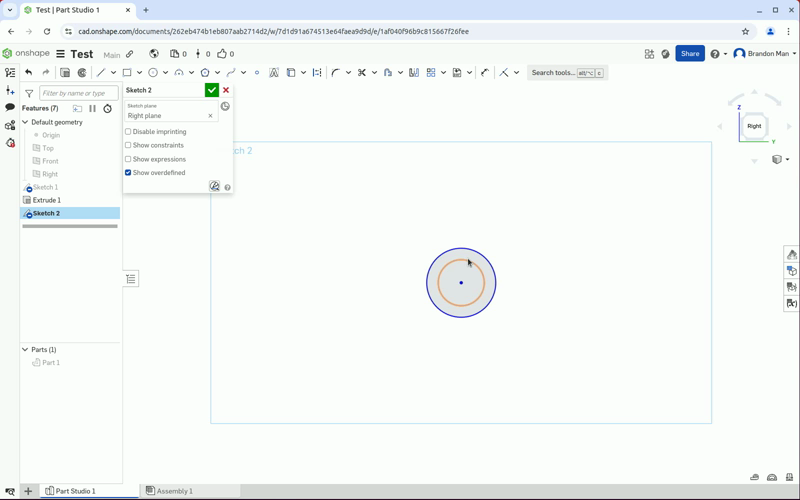
click(468, 258)
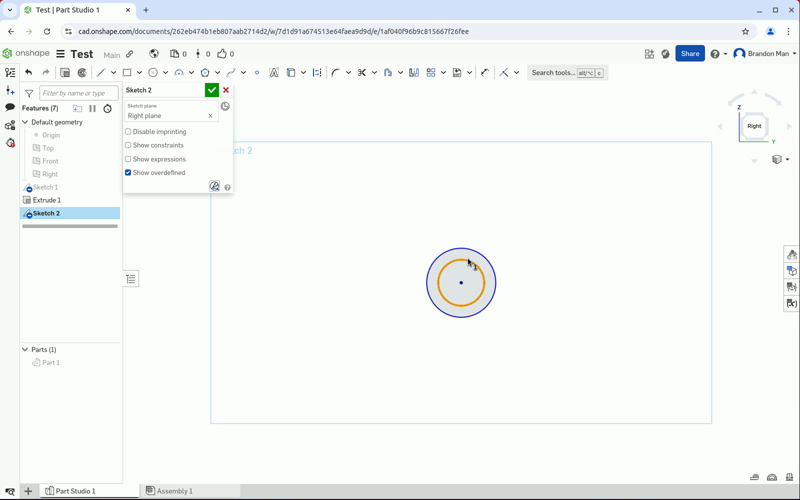
mouse_move(73, 352)
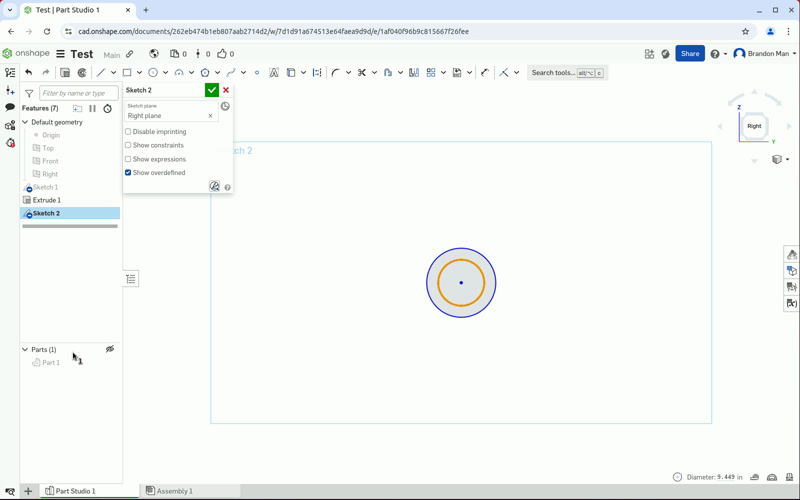
key(shift+y)
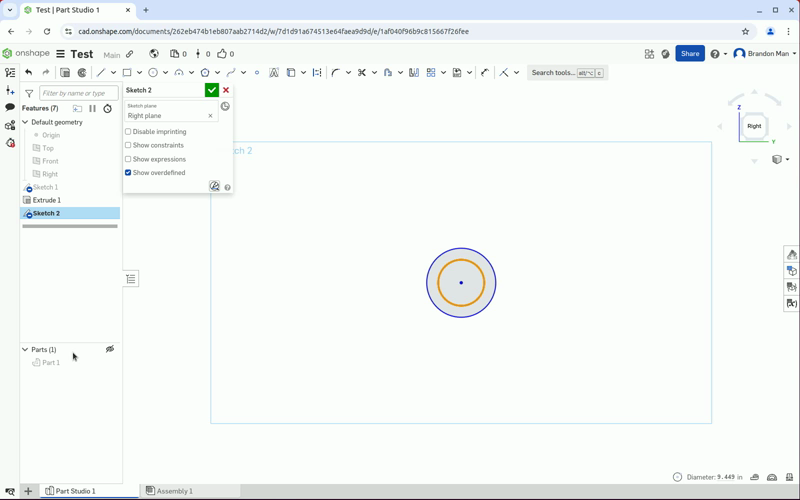
key(shift+e)
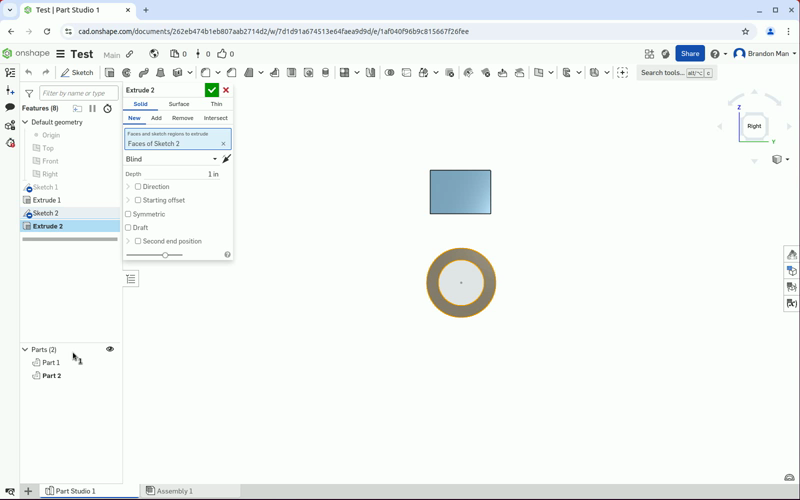
mouse_move(143, 106)
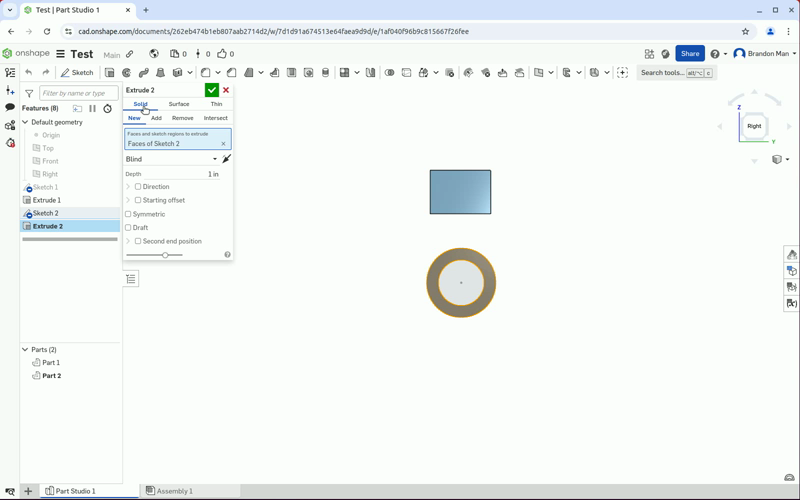
click(143, 106)
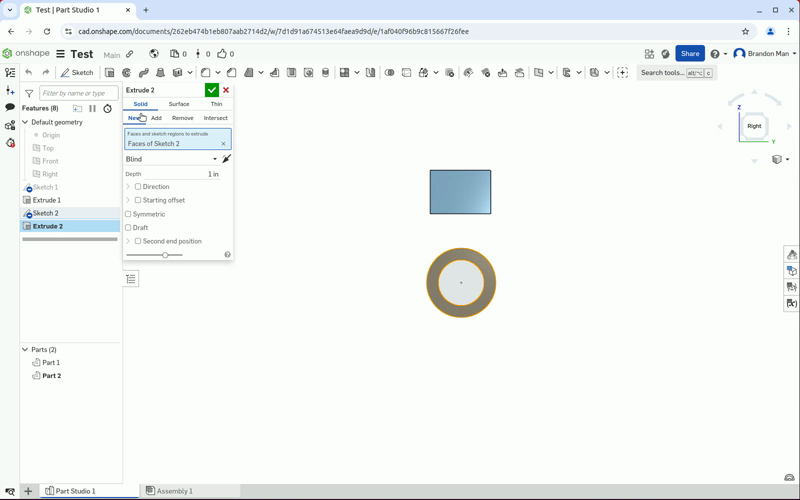
mouse_move(137, 120)
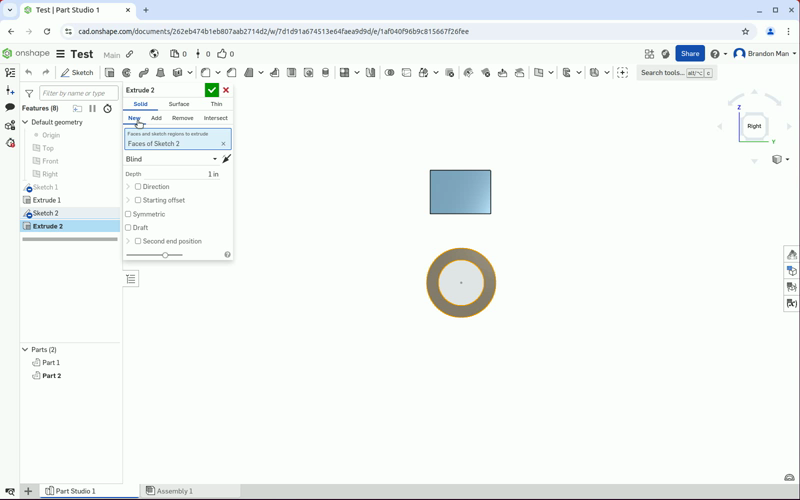
click(137, 120)
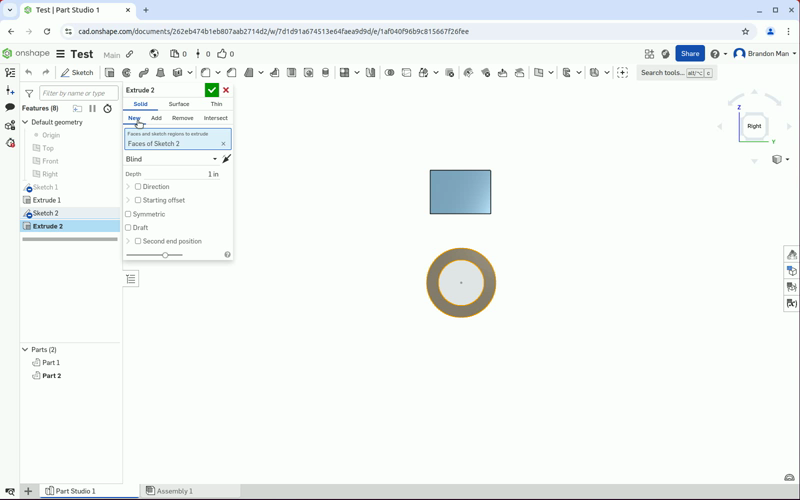
key(tab, 4)
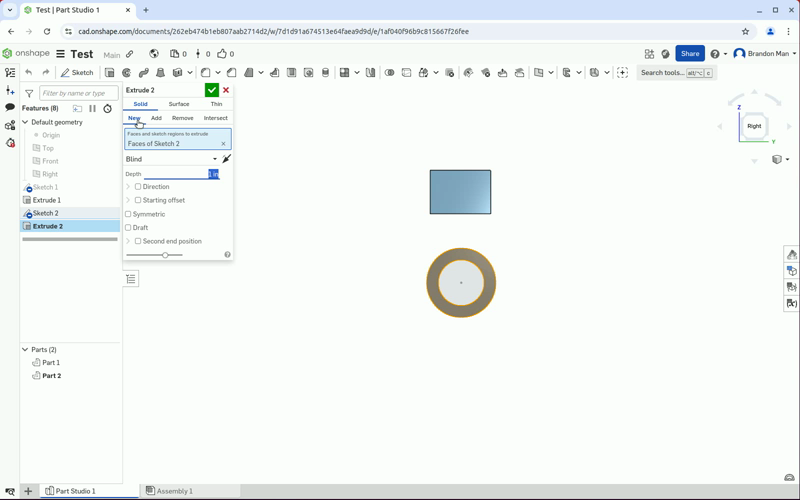
text(9.388)
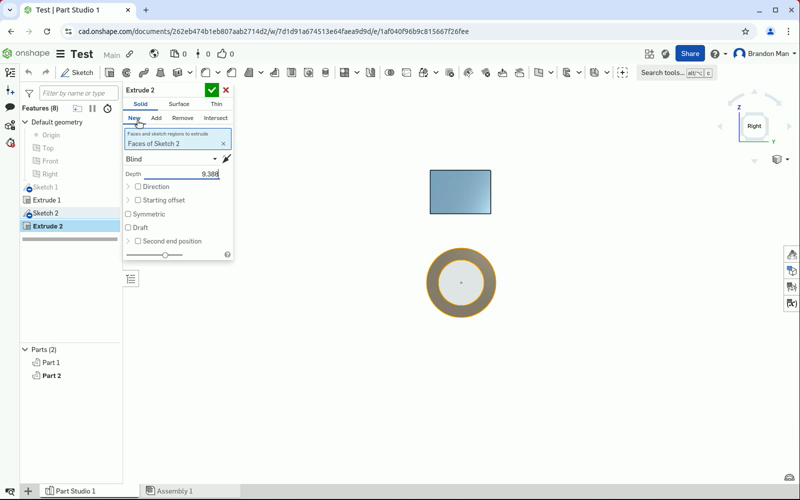
key(enter)
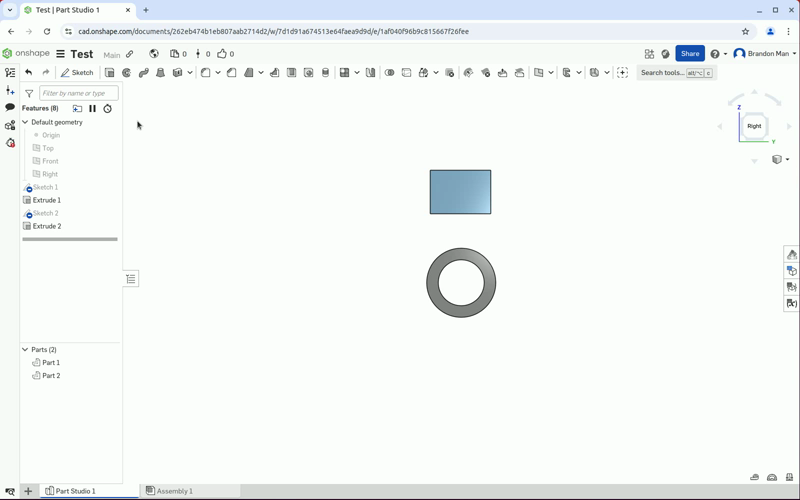
key(shift+h)
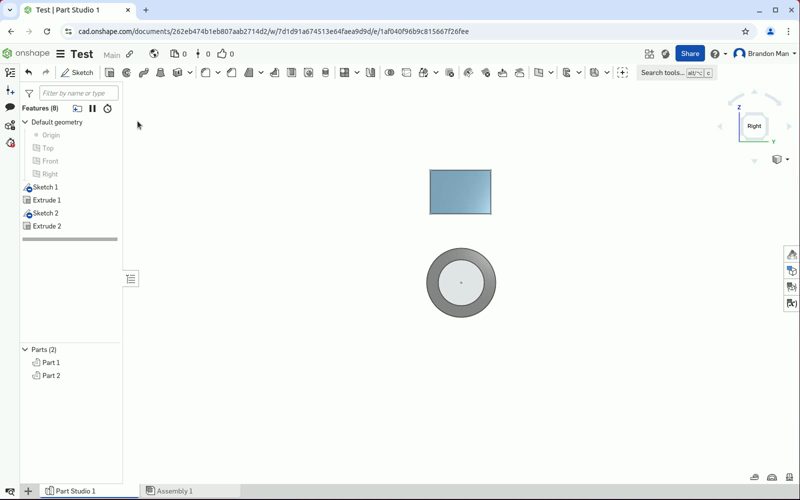
key(shift+h)
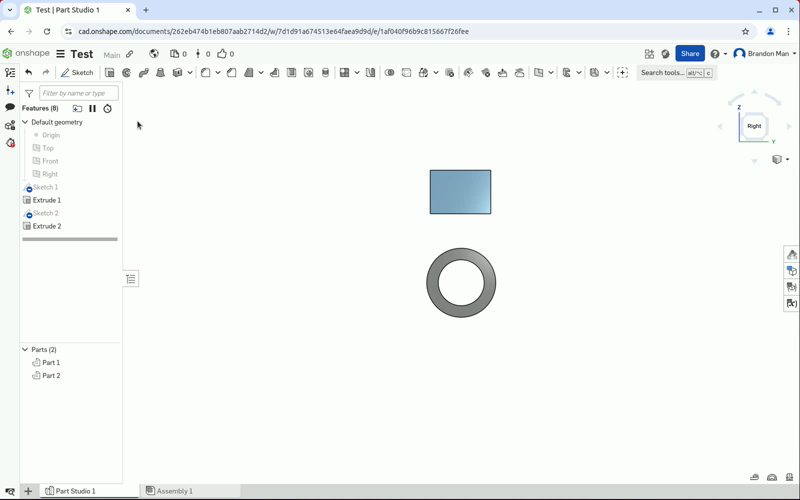
mouse_move(73, 189)
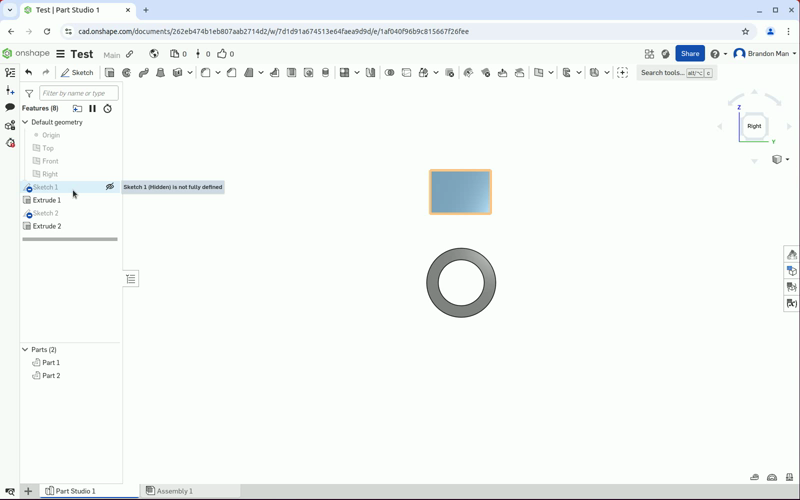
click(73, 189)
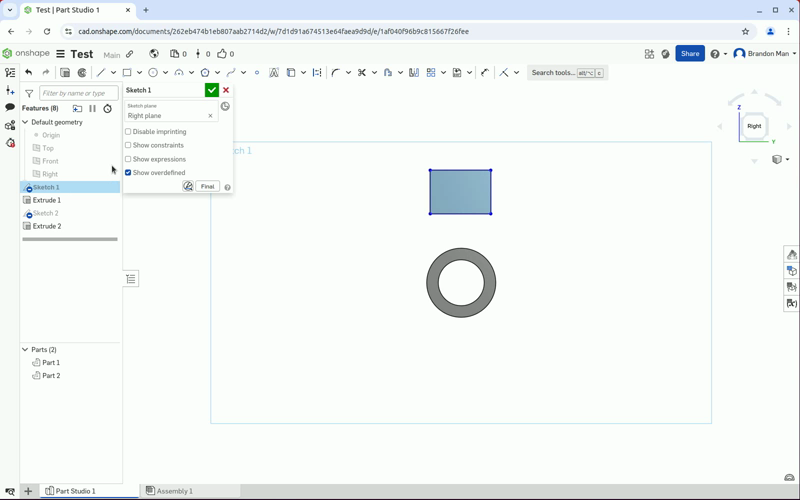
mouse_move(229, 92)
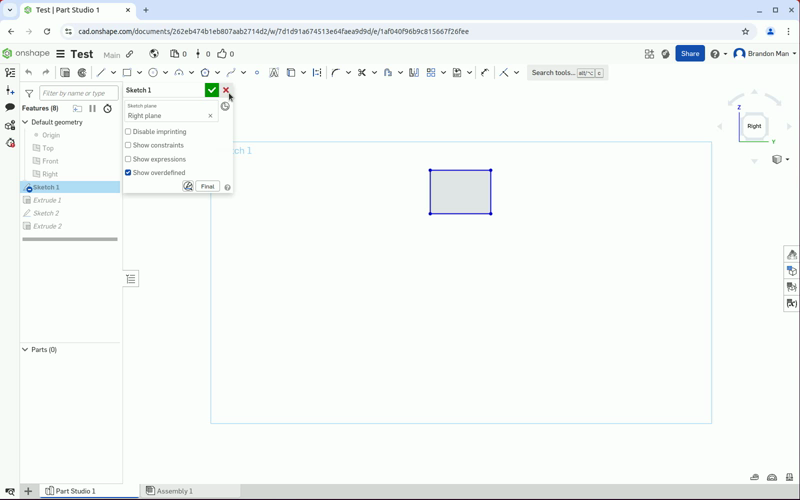
click(229, 92)
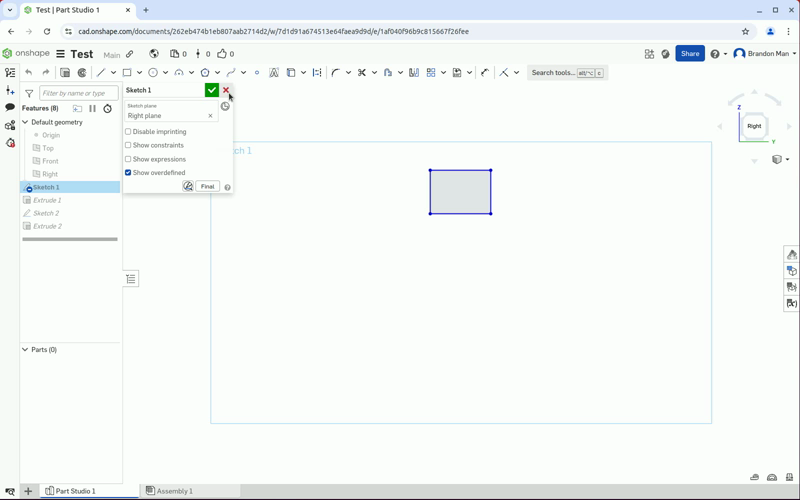
key(shift+s)
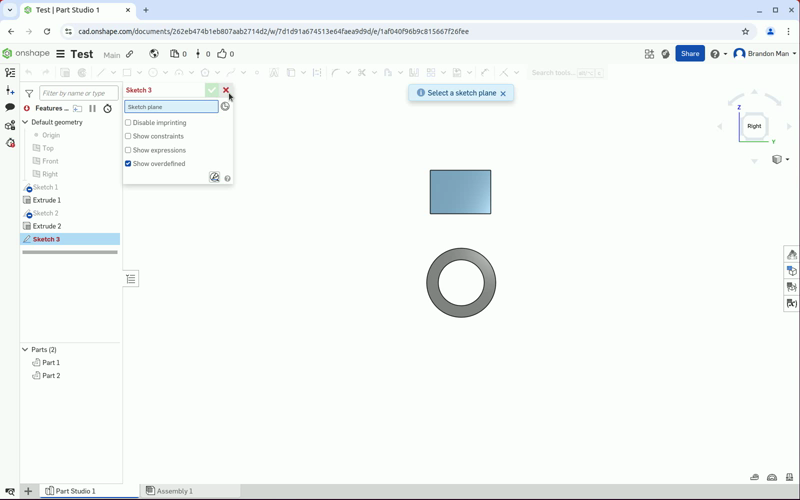
mouse_move(73, 176)
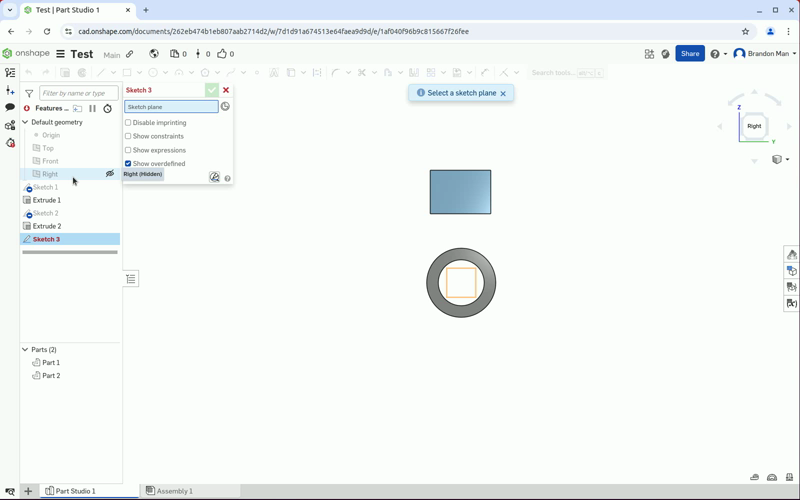
click(73, 176)
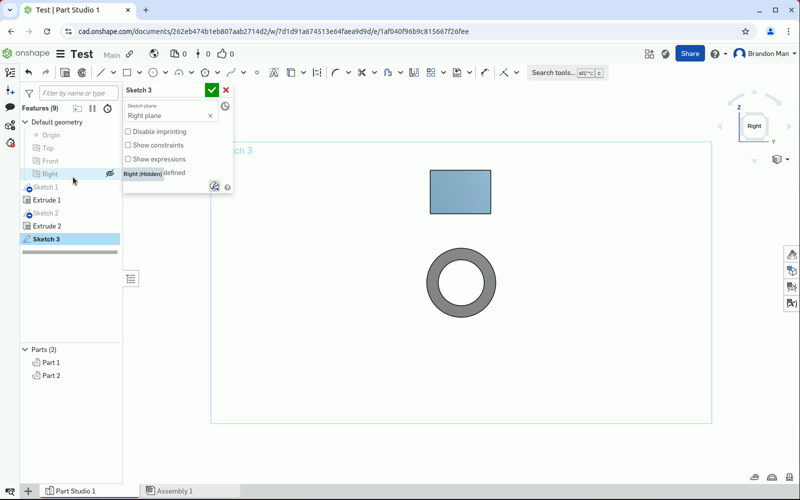
mouse_move(73, 352)
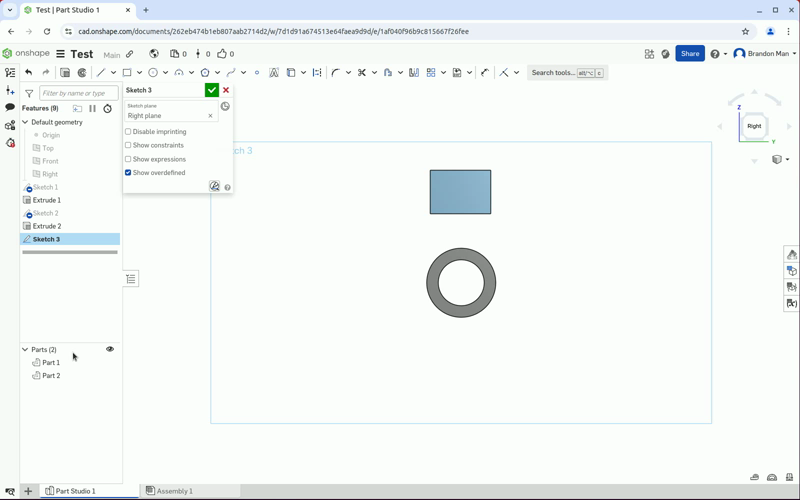
key(y)
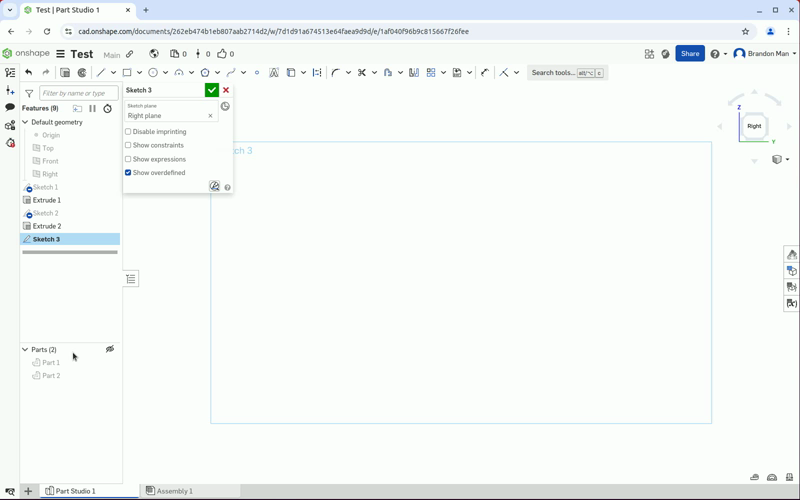
key(l)
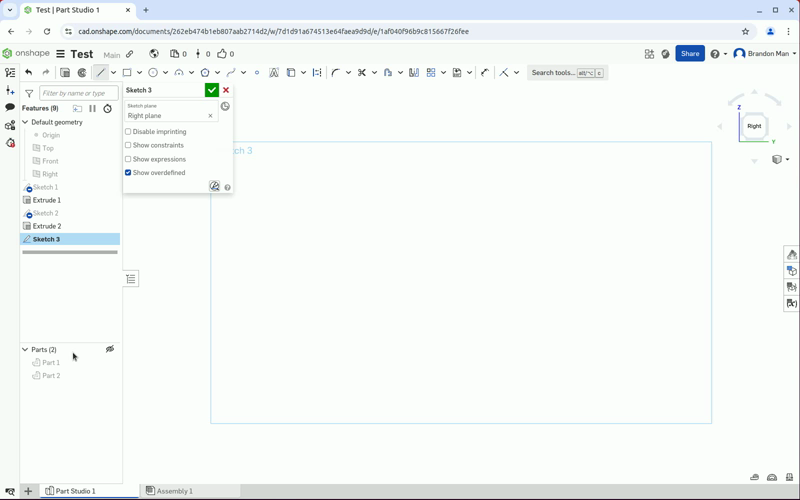
key_down(shift)
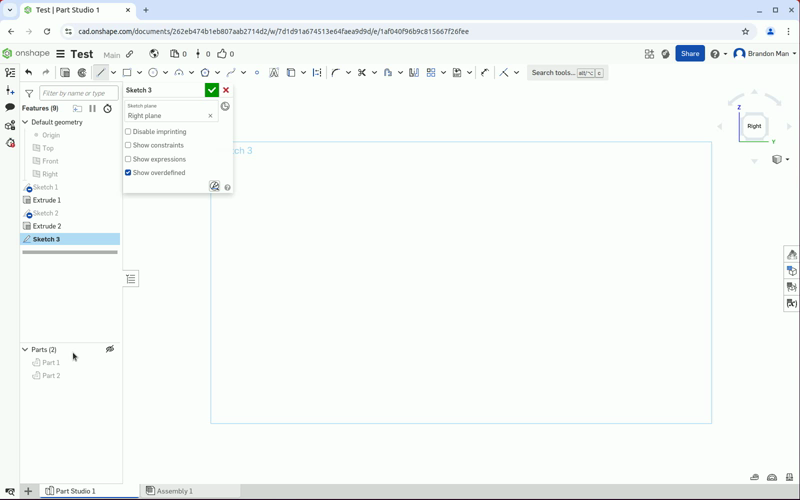
mouse_move(414, 213)
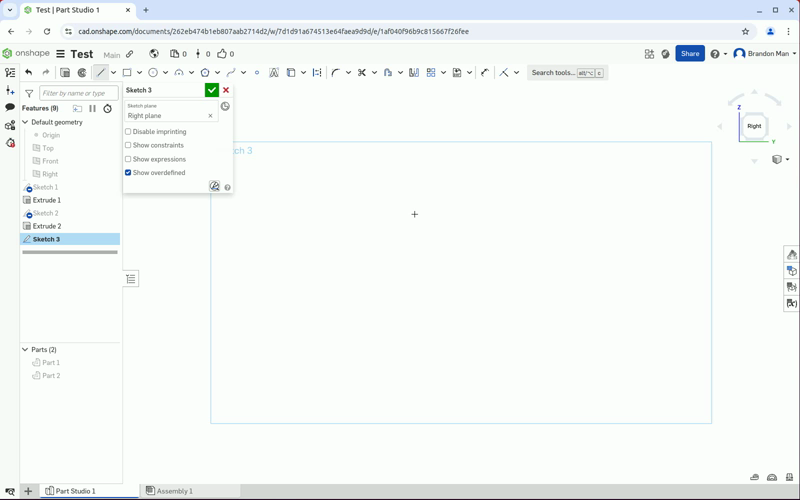
click(414, 213)
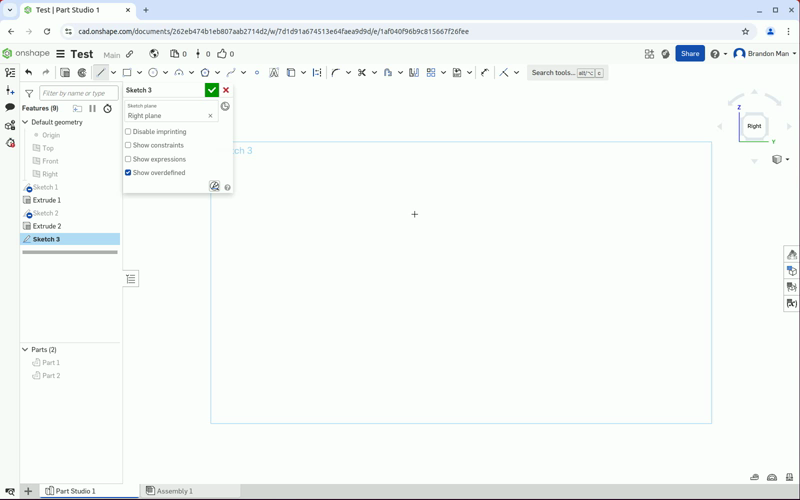
key_up(shift)
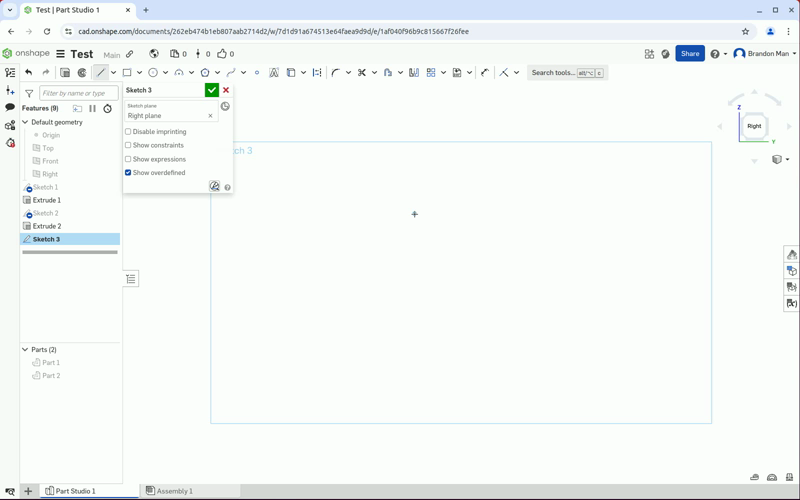
key_down(shift)
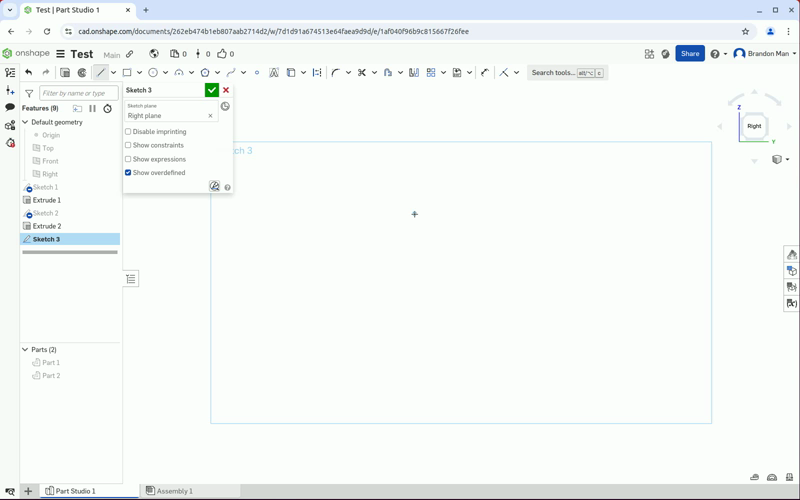
mouse_move(426, 288)
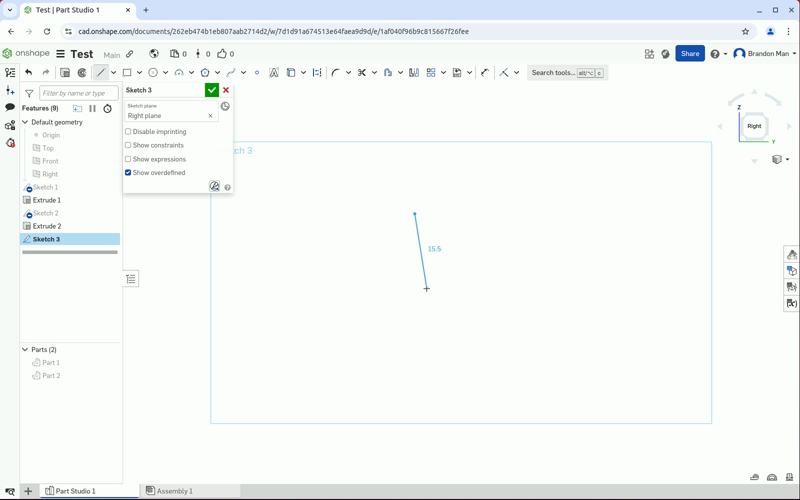
click(426, 288)
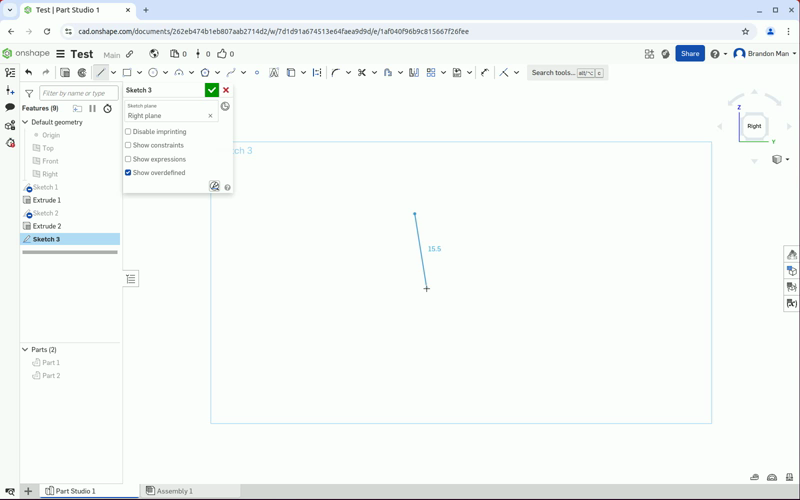
key_up(shift)
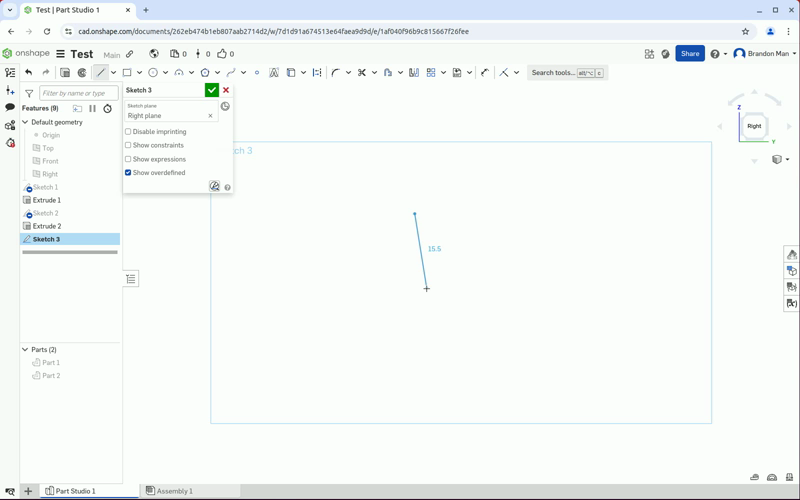
key(esc)
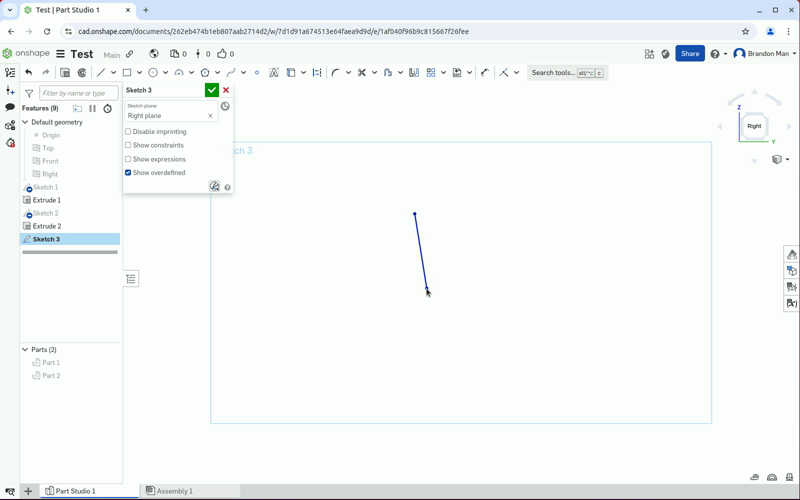
key(a)
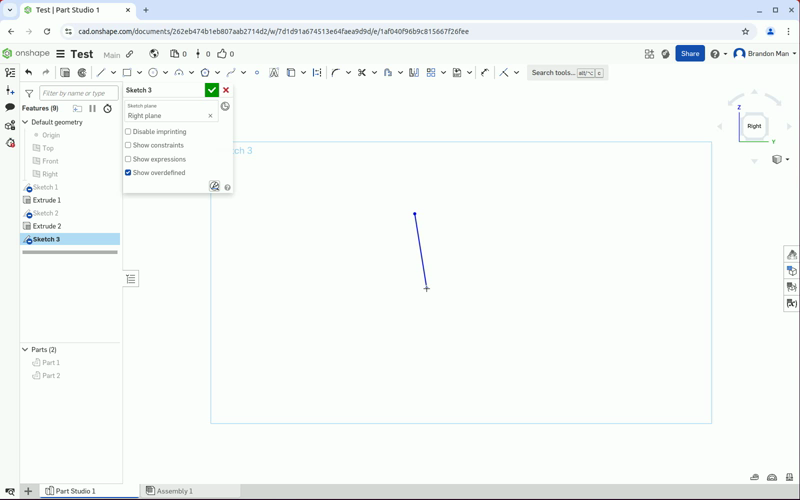
mouse_move(426, 288)
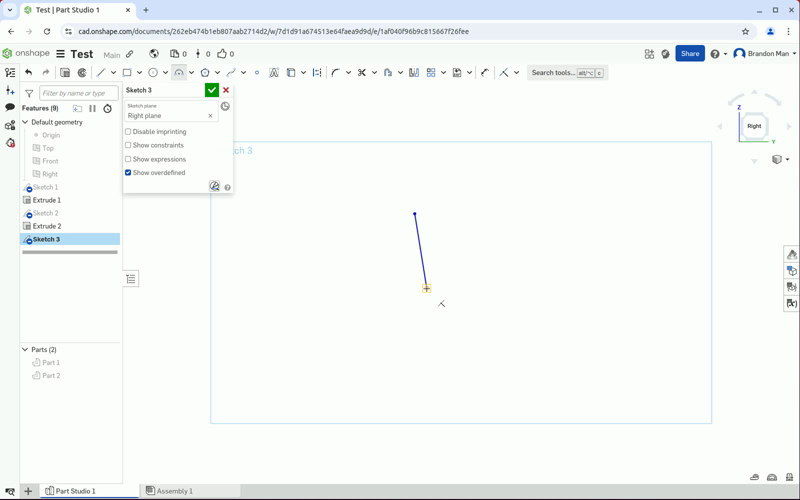
click(426, 288)
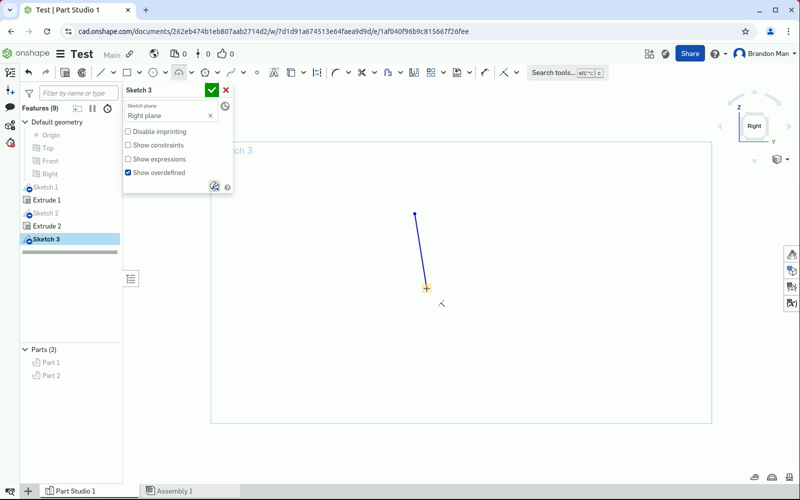
key_down(shift)
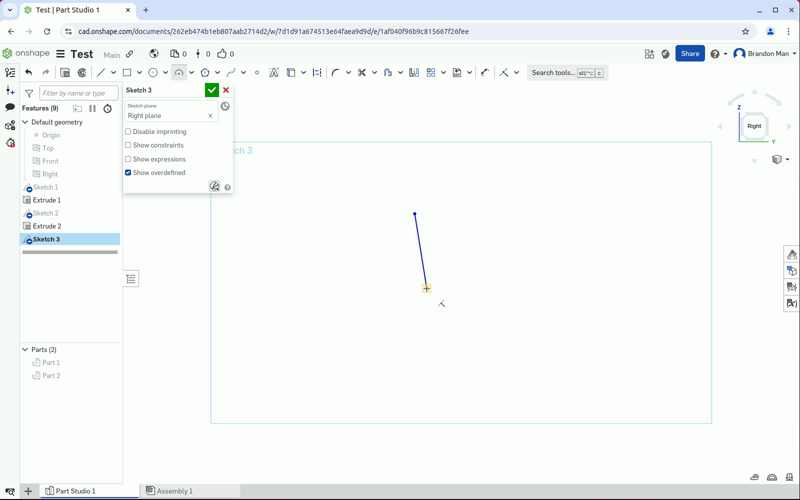
mouse_move(494, 288)
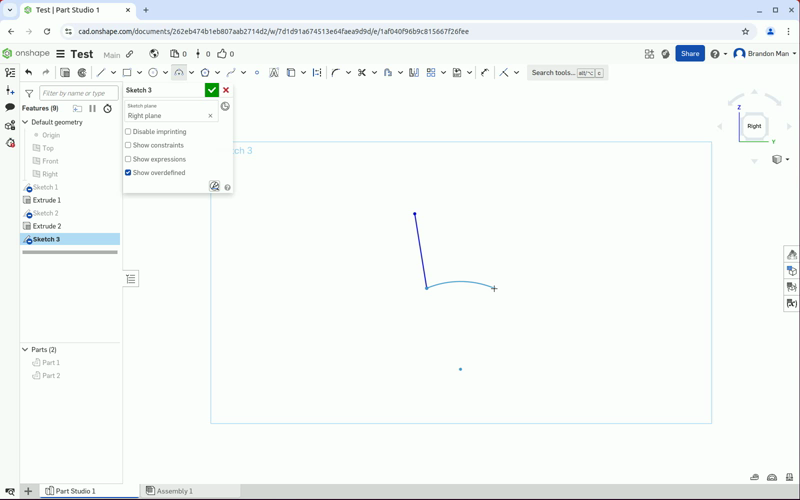
click(494, 288)
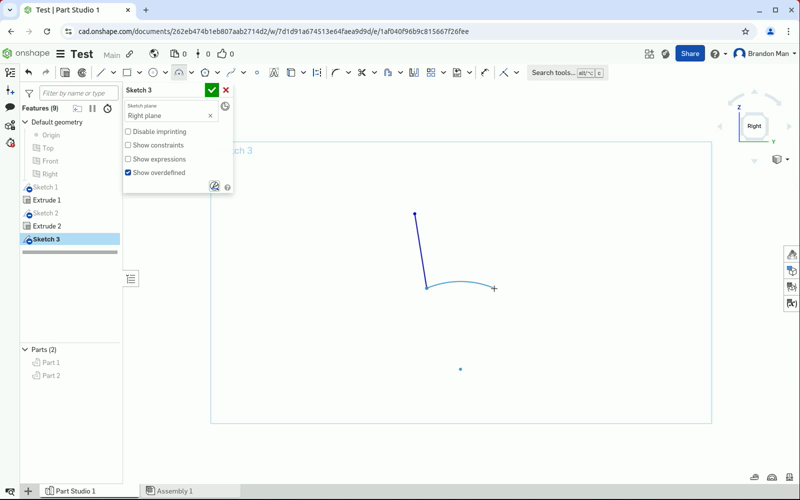
mouse_move(460, 248)
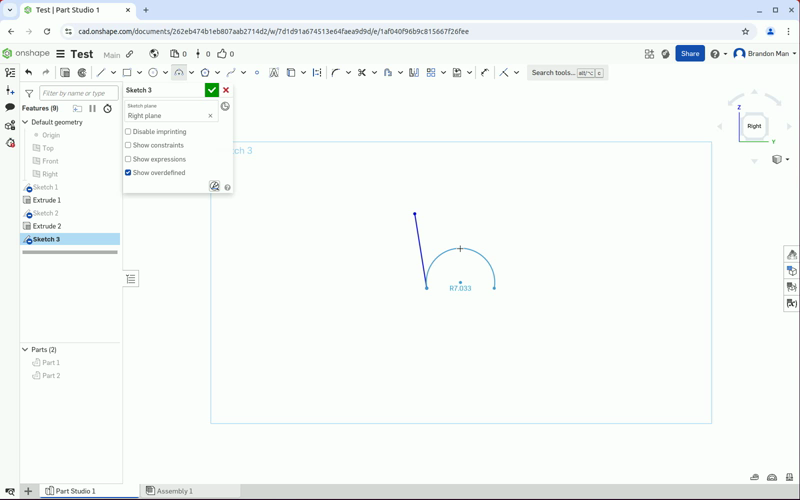
click(460, 248)
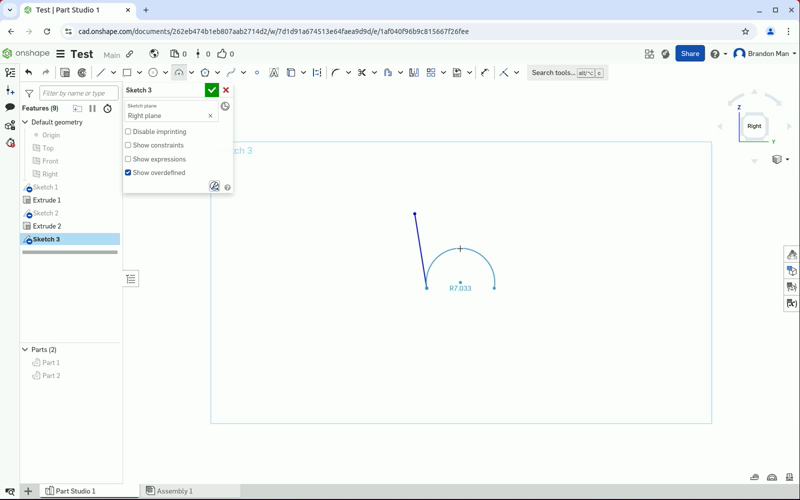
key_up(shift)
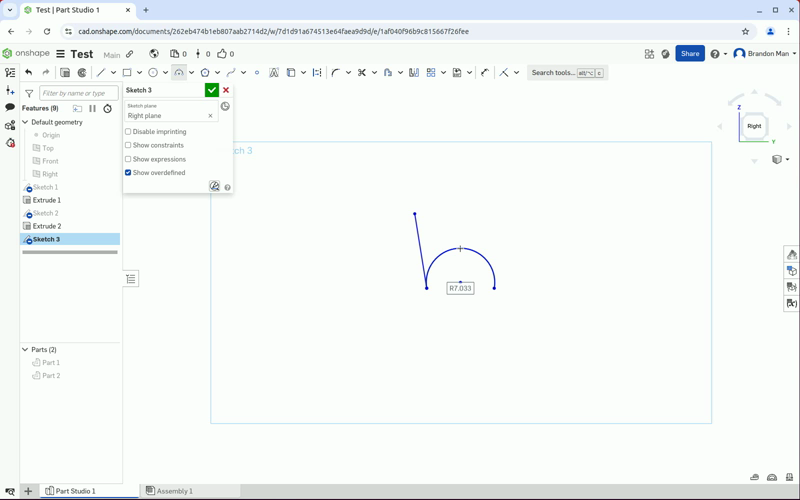
key(esc)
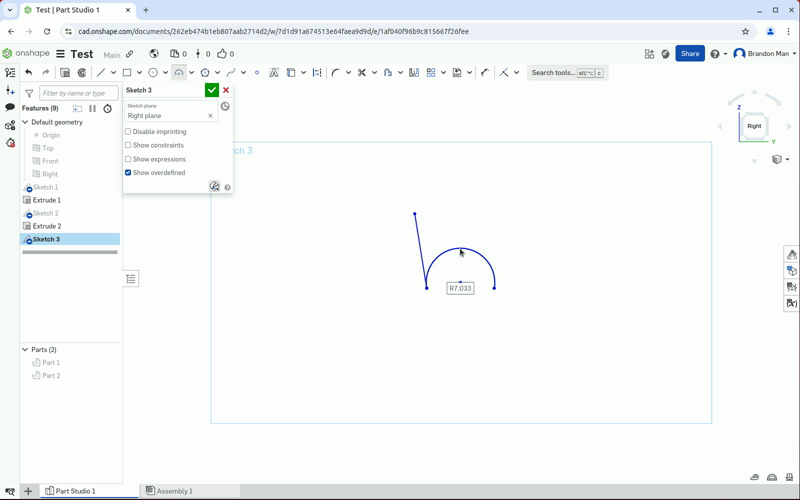
key(l)
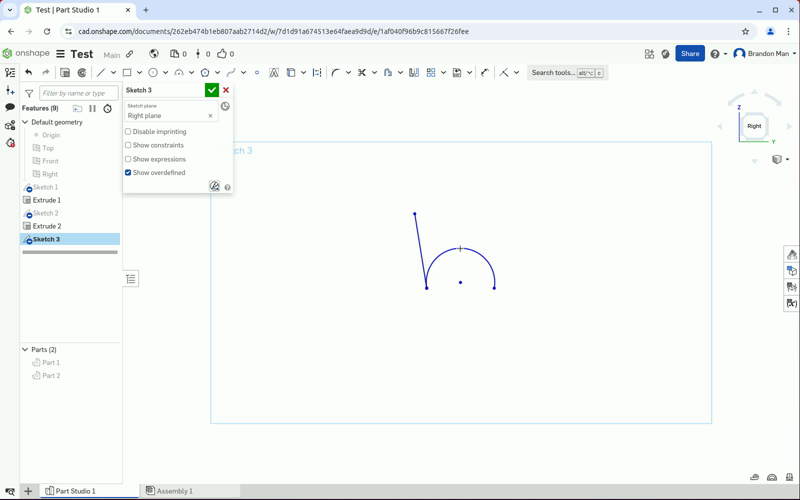
mouse_move(494, 288)
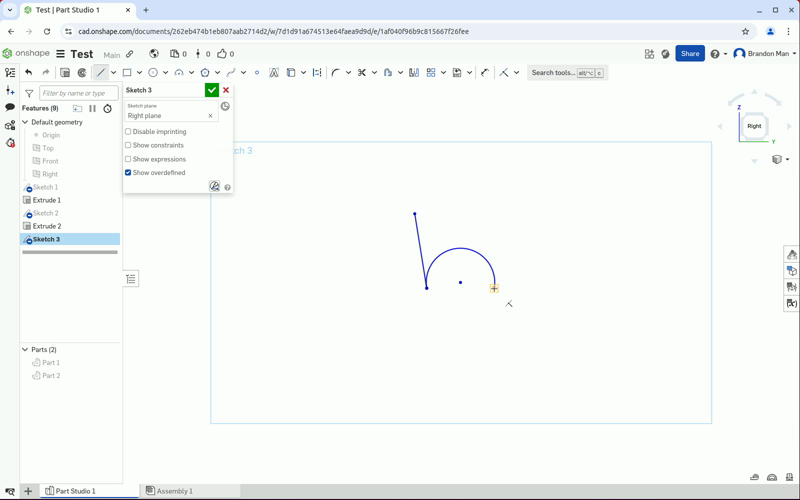
click(494, 288)
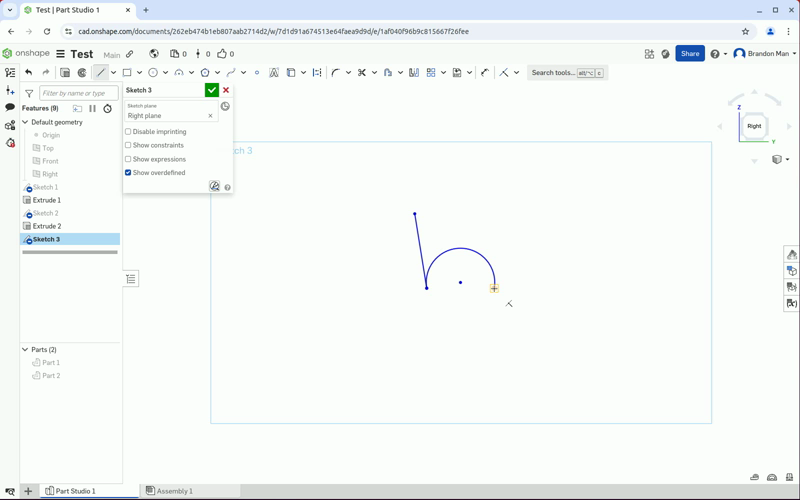
key_down(shift)
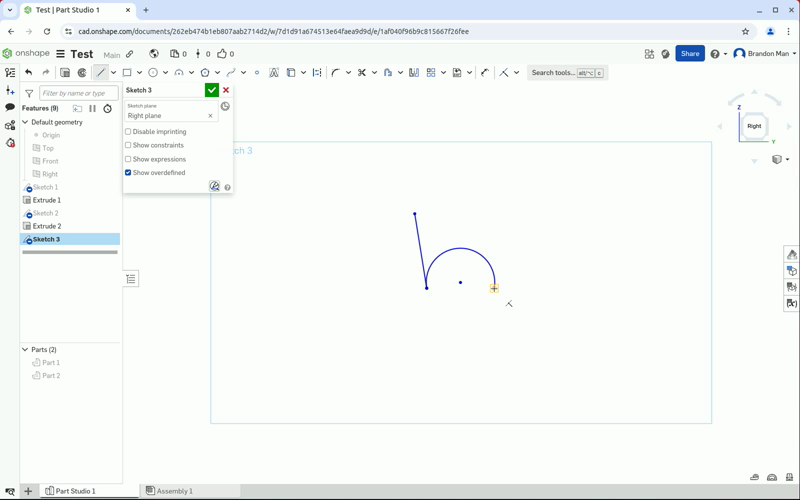
mouse_move(505, 213)
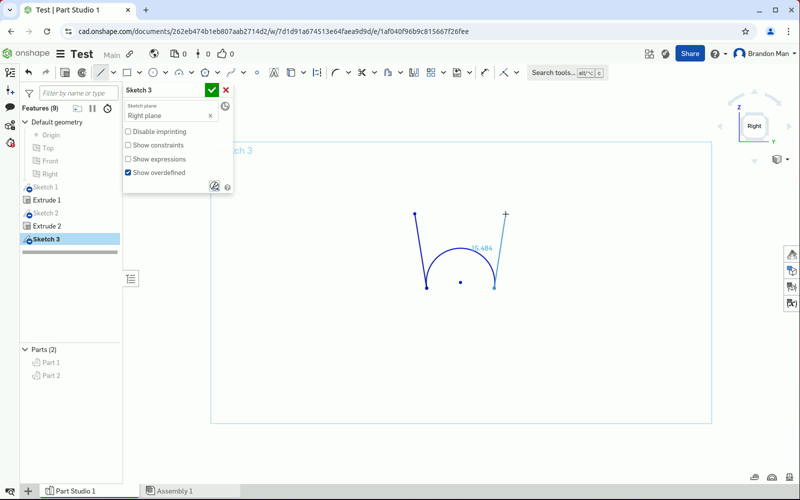
click(505, 213)
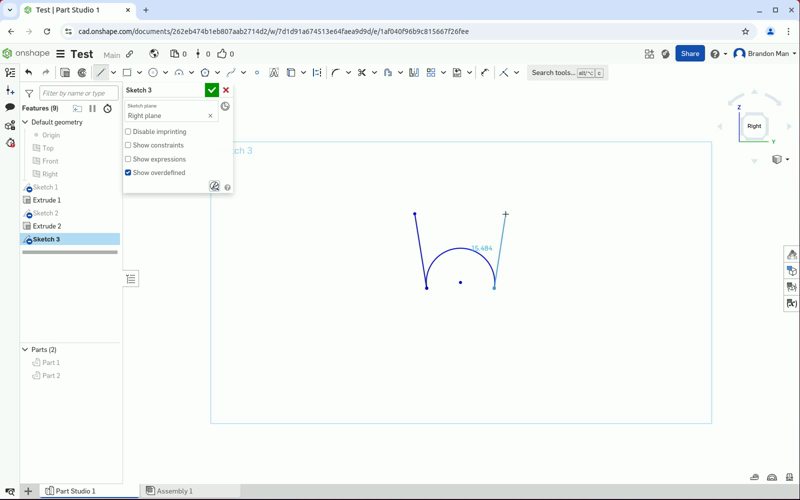
key_up(shift)
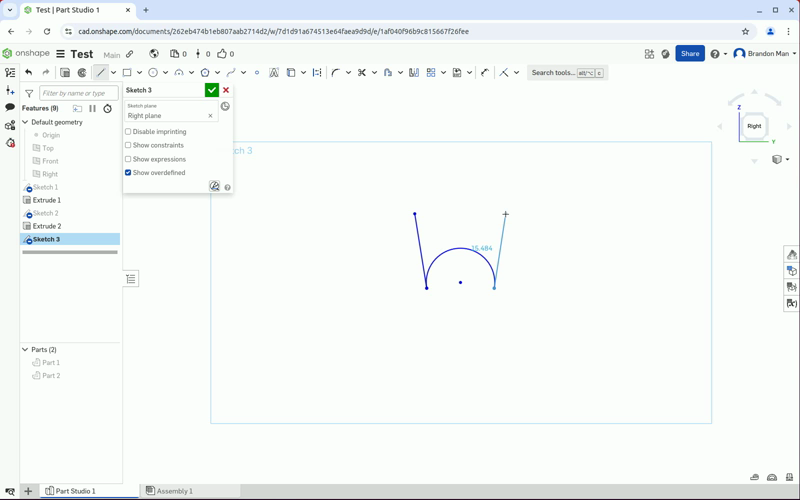
key_down(shift)
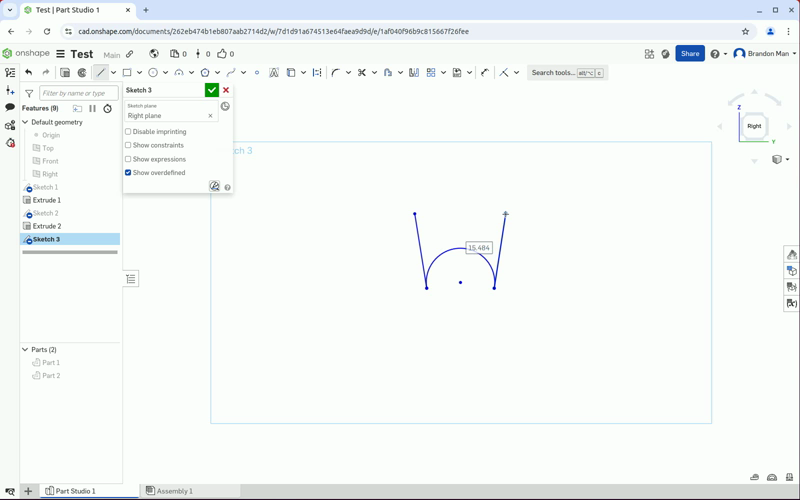
mouse_move(535, 213)
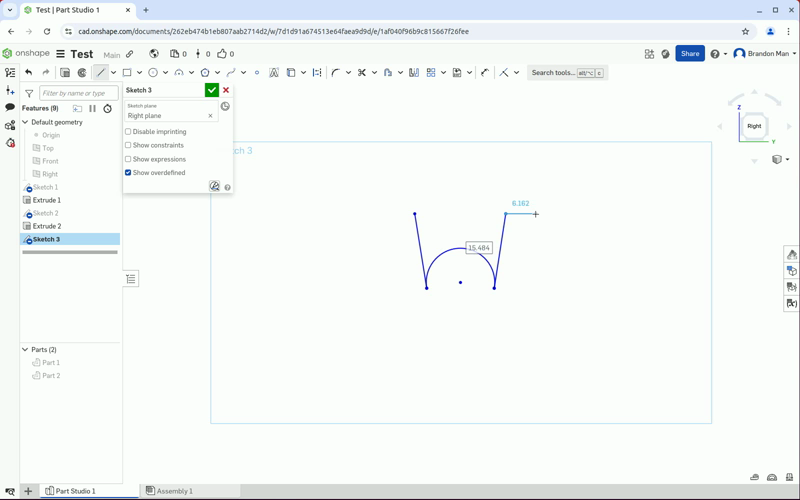
mouse_move(490, 213)
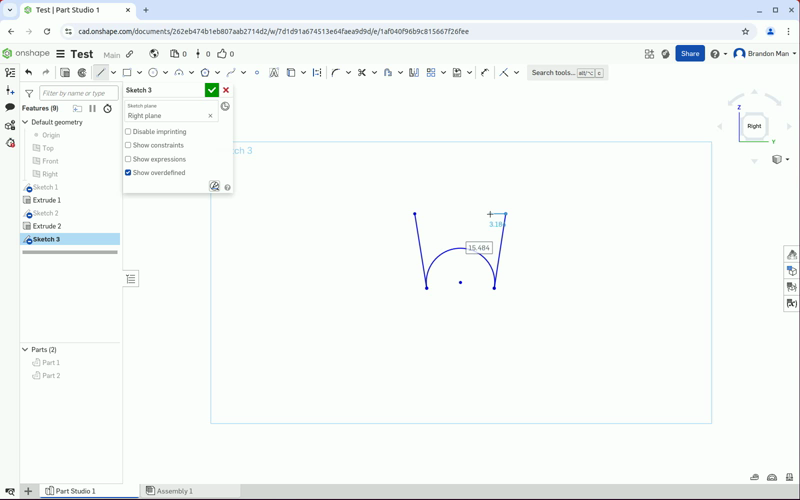
click(490, 213)
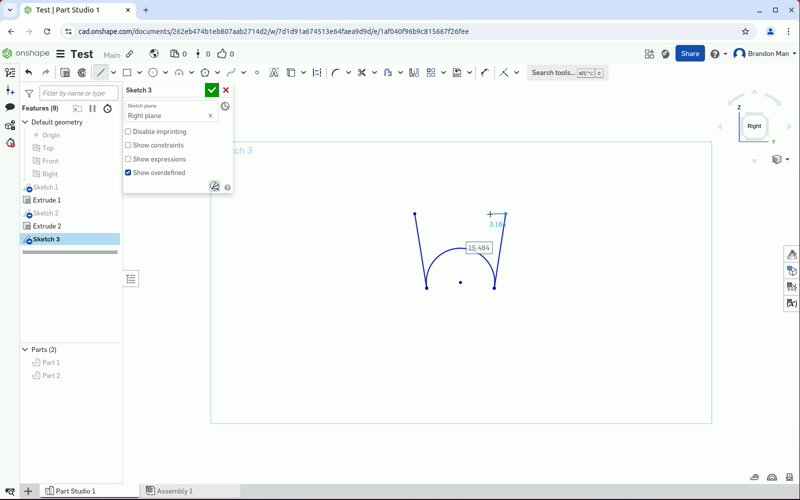
key_up(shift)
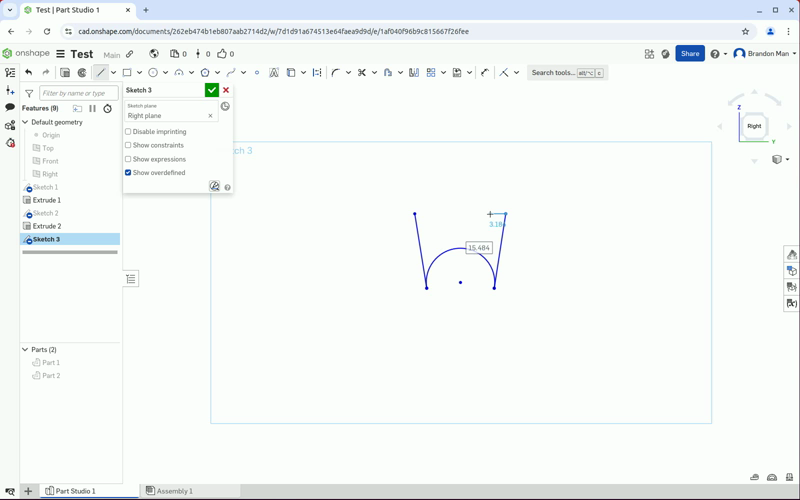
key_down(shift)
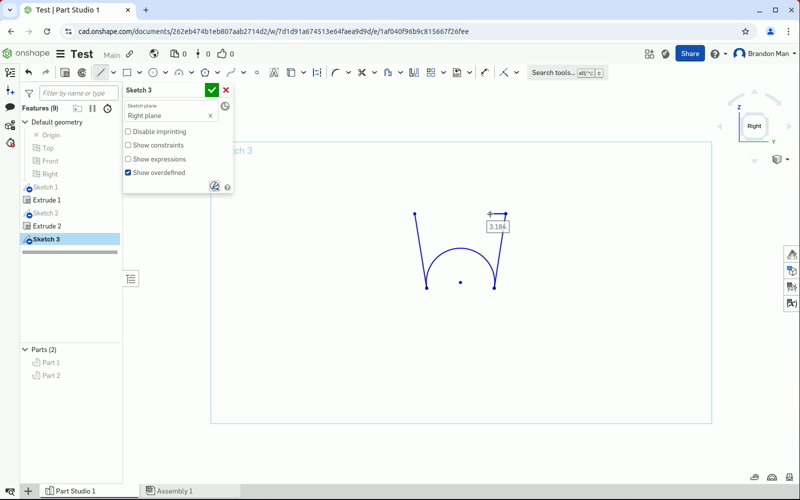
mouse_move(430, 213)
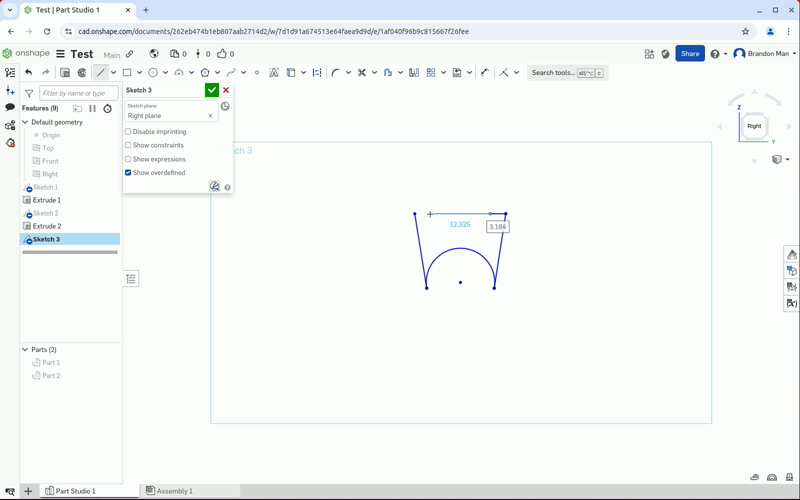
click(430, 213)
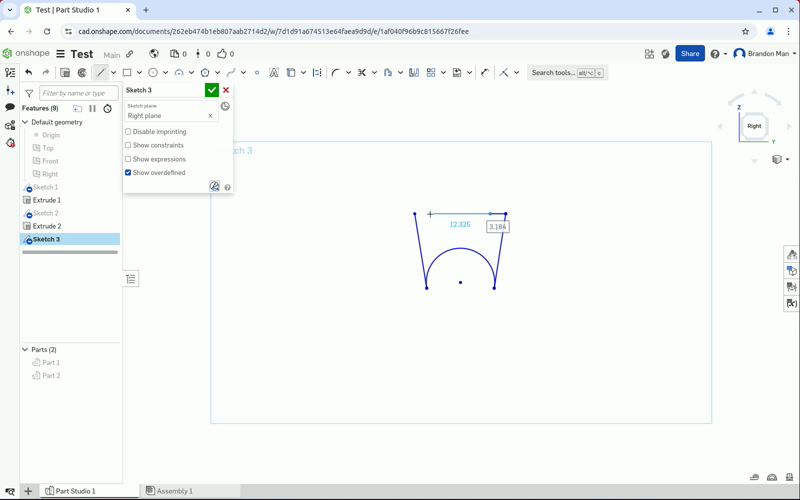
key_up(shift)
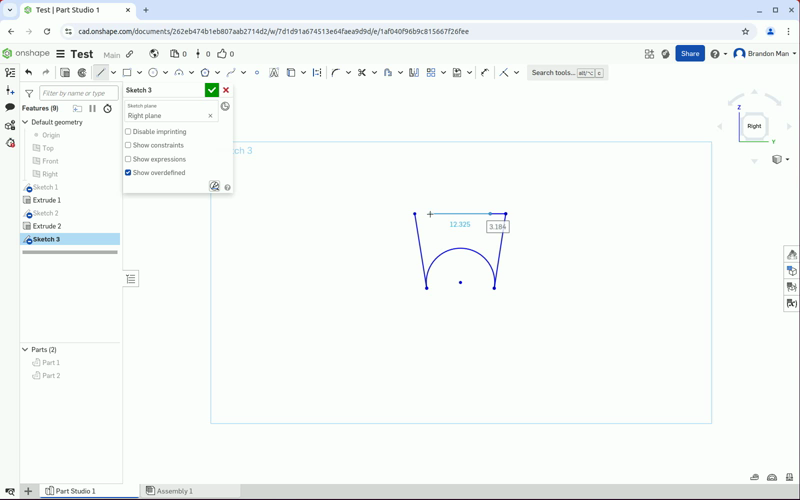
mouse_move(460, 213)
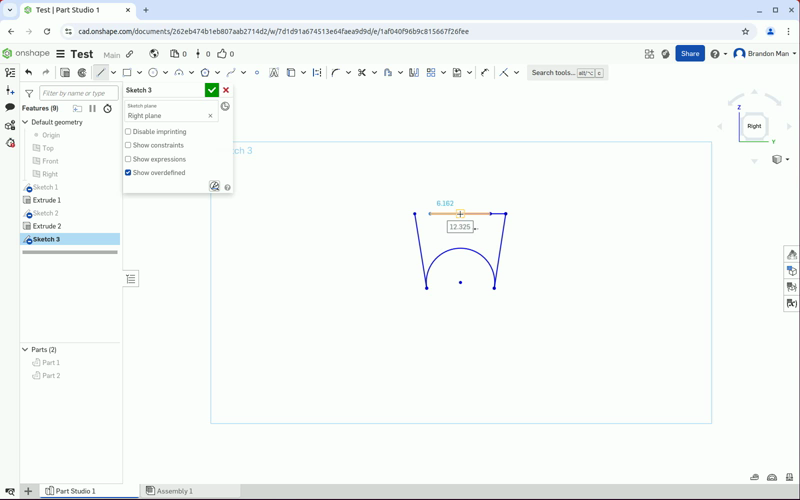
key_down(shift)
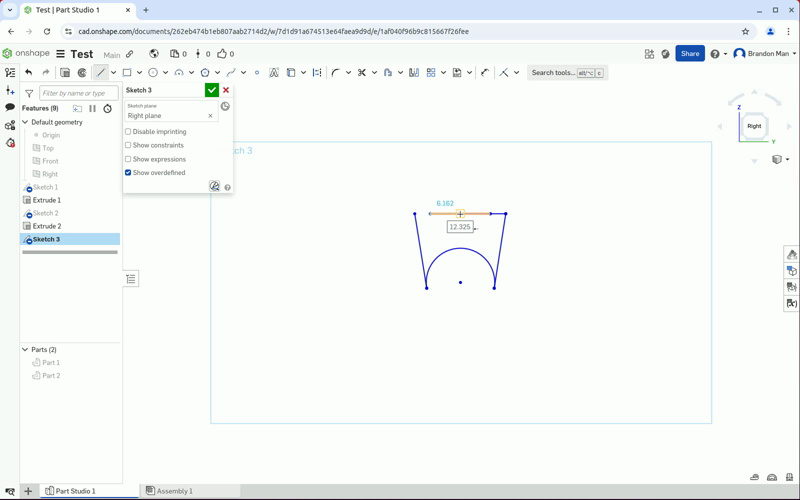
mouse_move(414, 213)
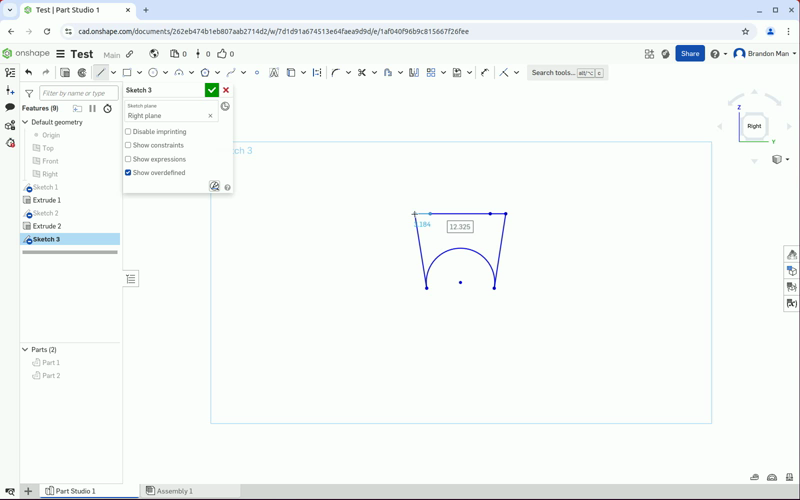
key_up(shift)
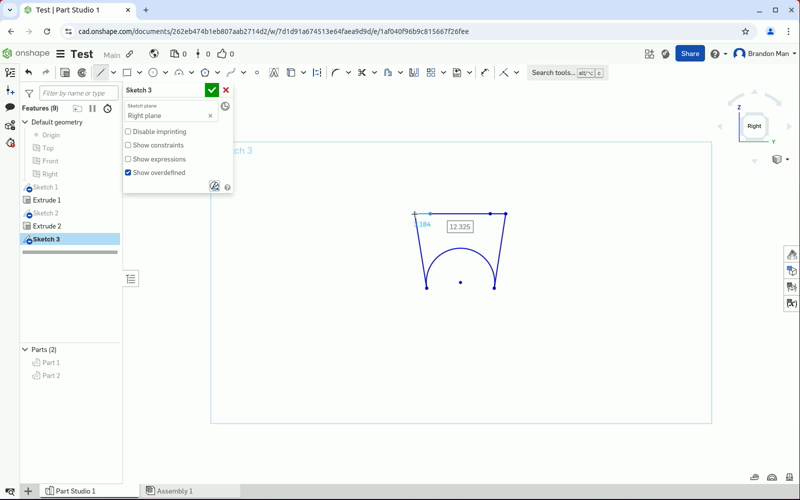
click(414, 213)
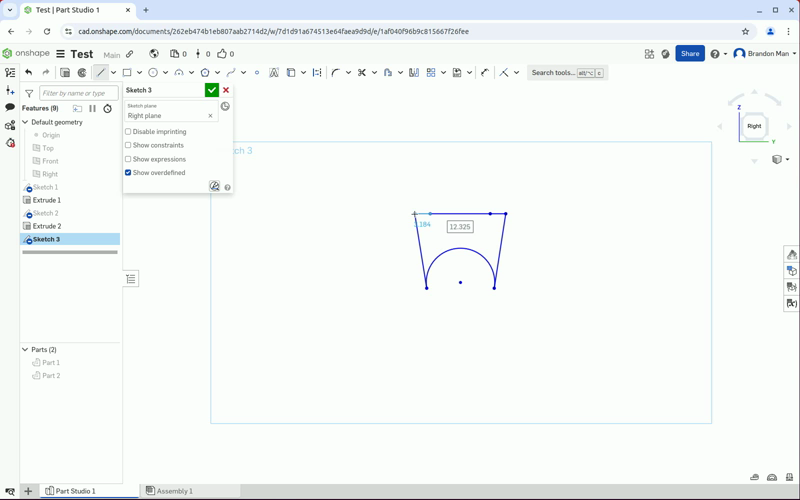
key(esc)
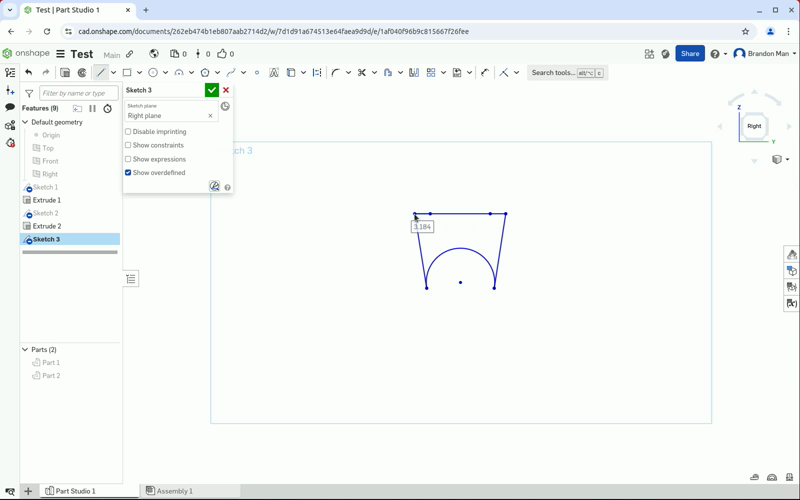
mouse_move(469, 231)
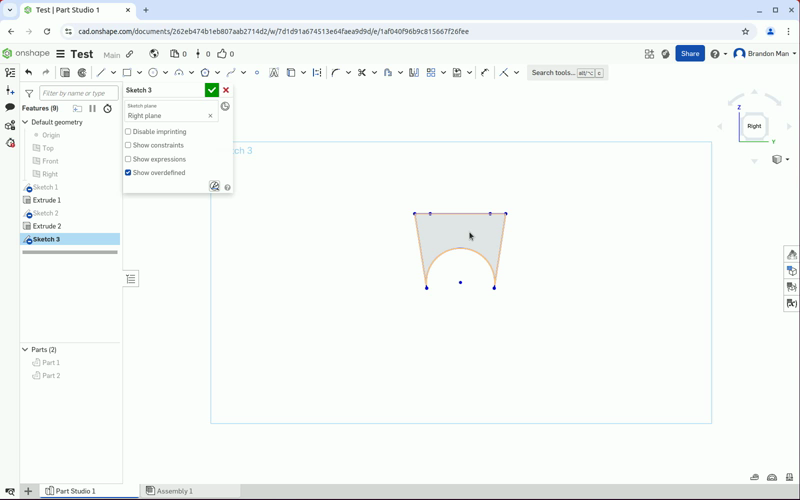
click(469, 231)
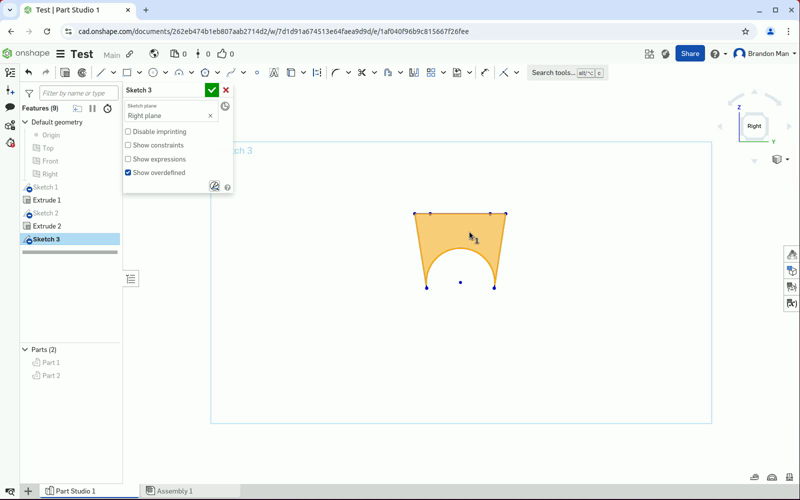
mouse_move(73, 352)
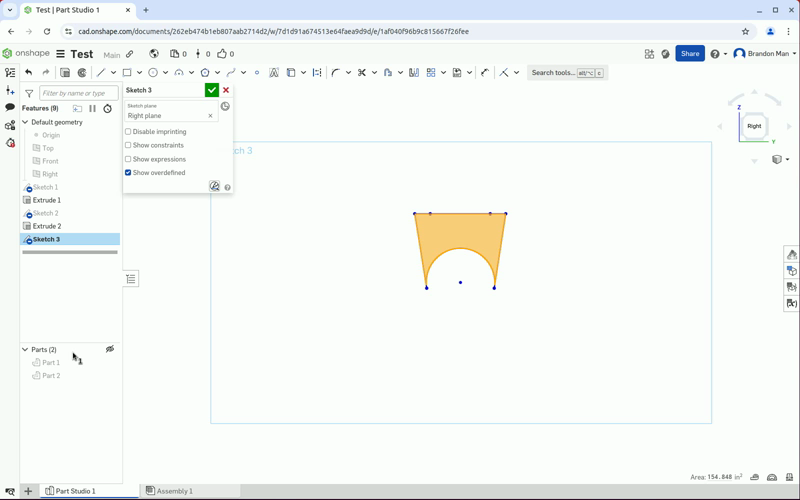
key(shift+y)
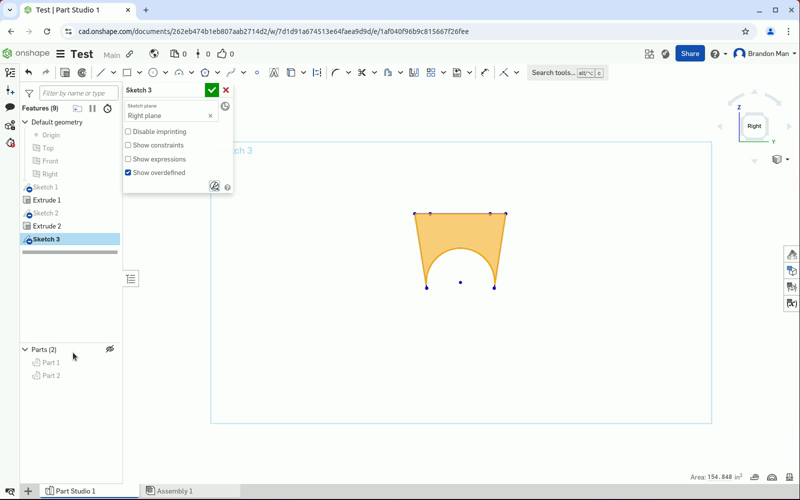
key(shift+e)
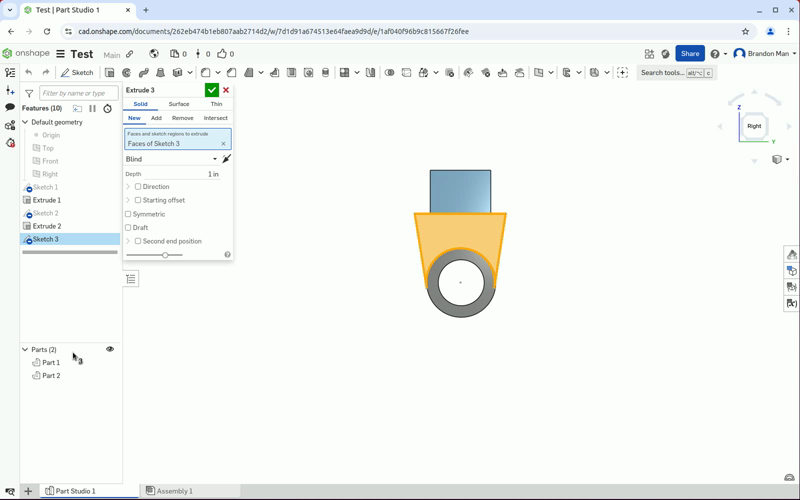
mouse_move(143, 106)
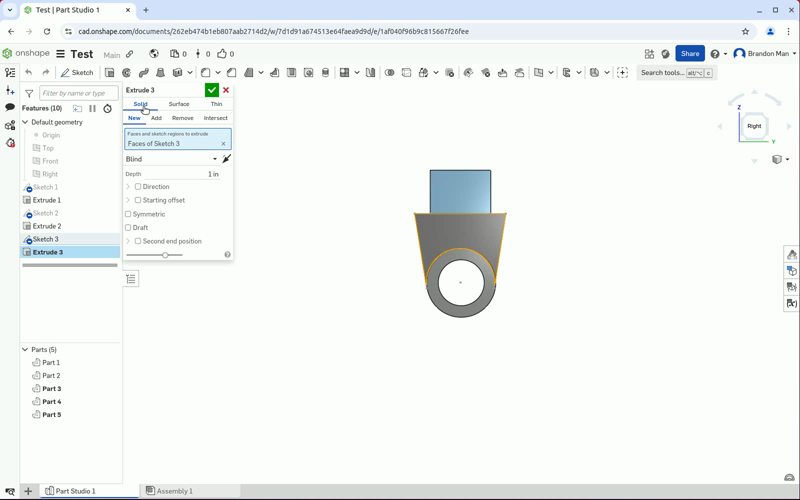
click(143, 106)
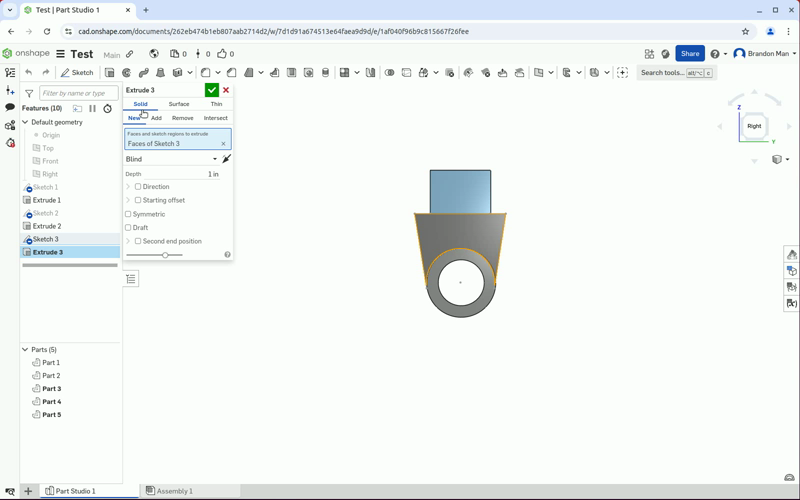
mouse_move(137, 120)
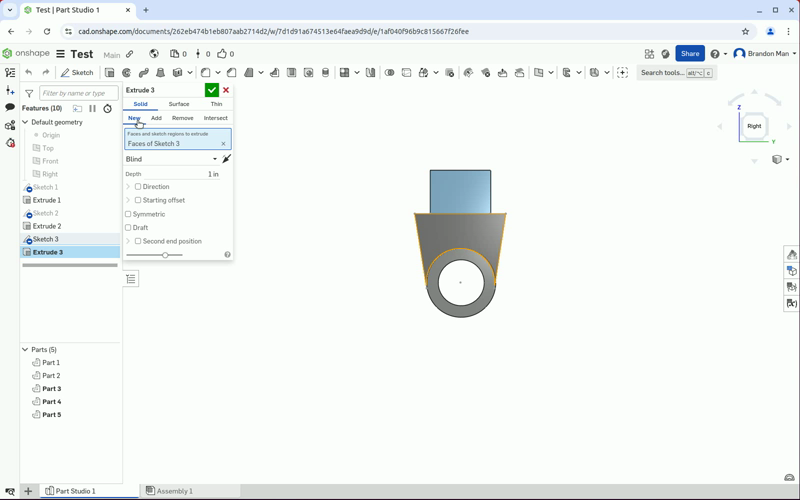
click(137, 120)
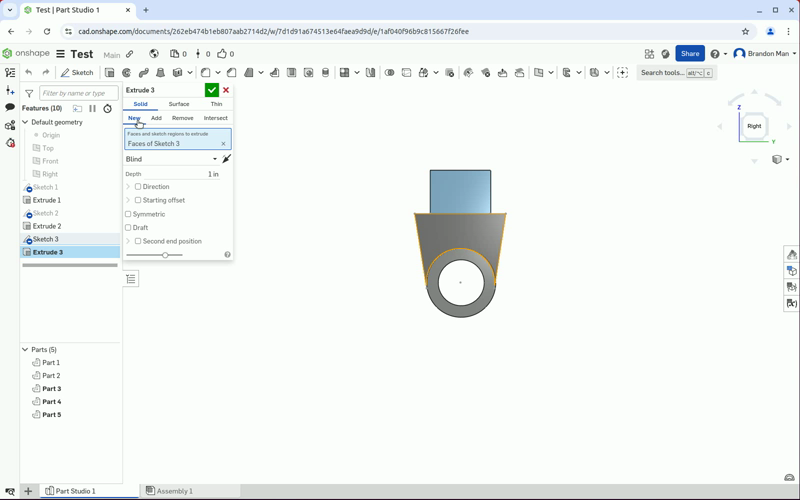
key(tab, 4)
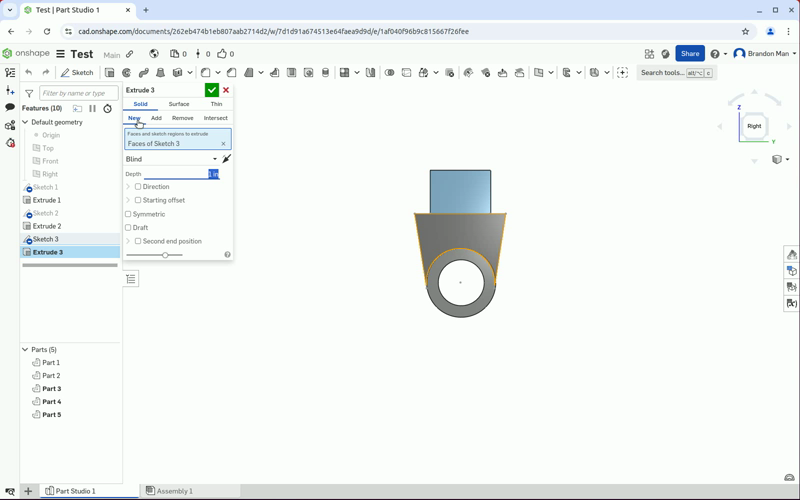
text(9.388)
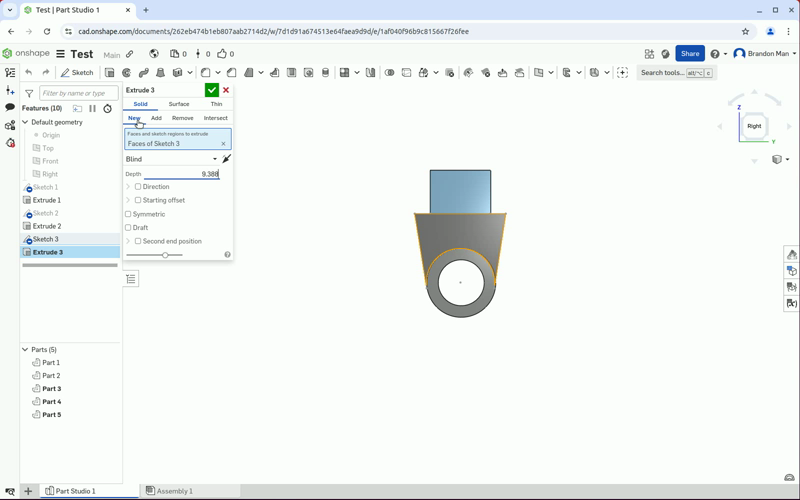
key(enter)
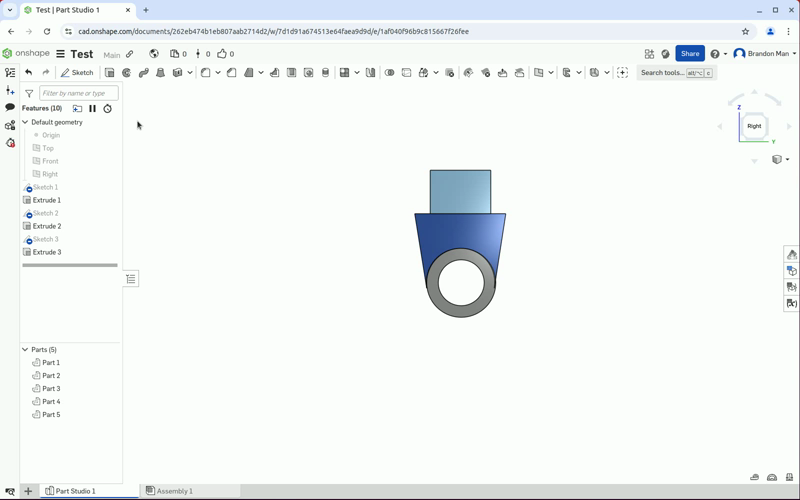
key(shift+h)
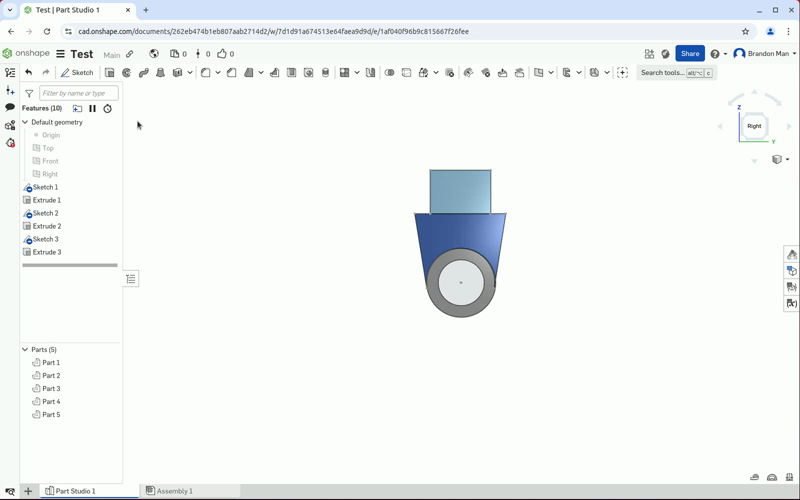
key(shift+h)
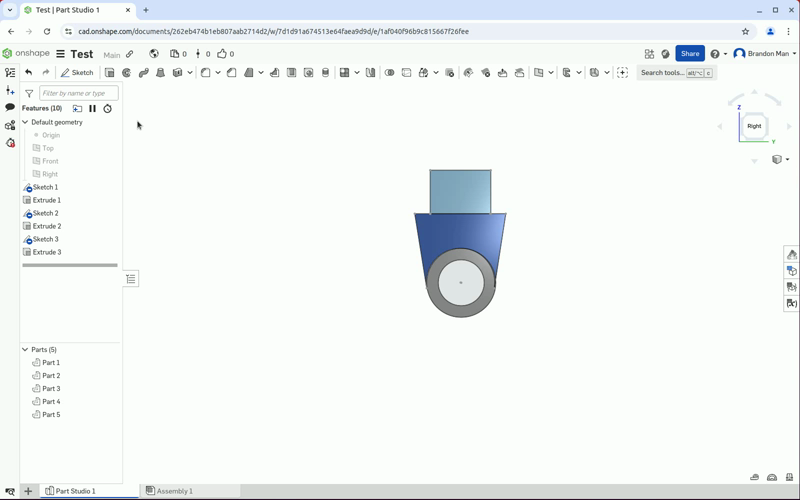
key(shift+7)
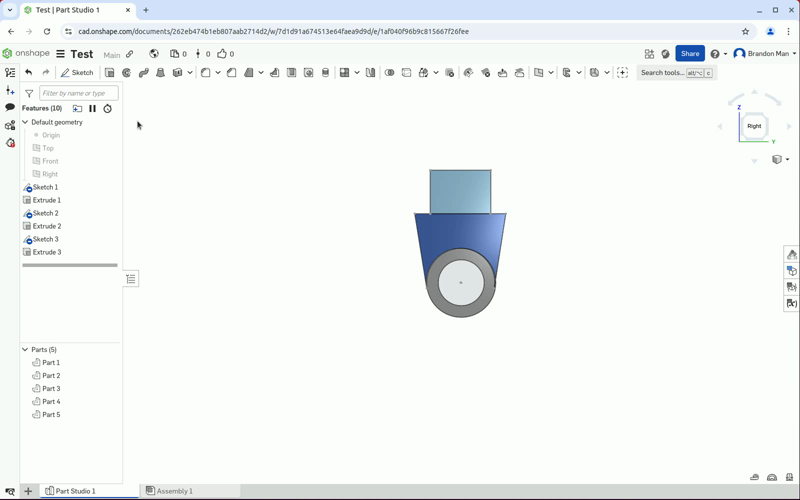
key(right, 2)
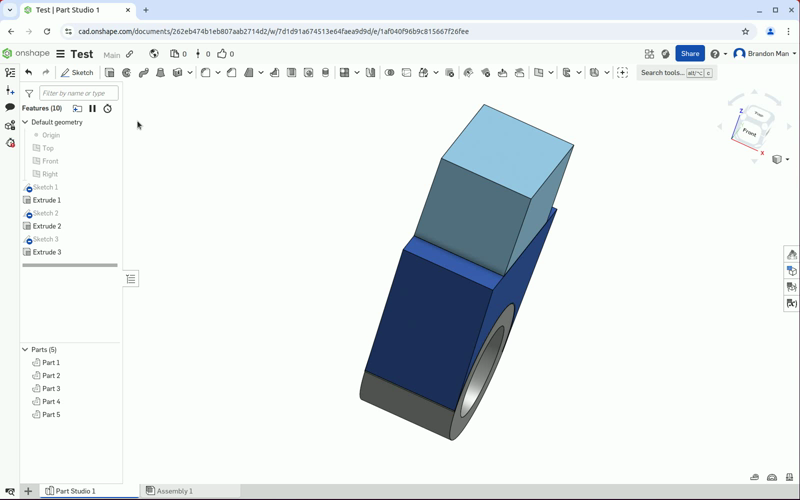
key(down, 2)
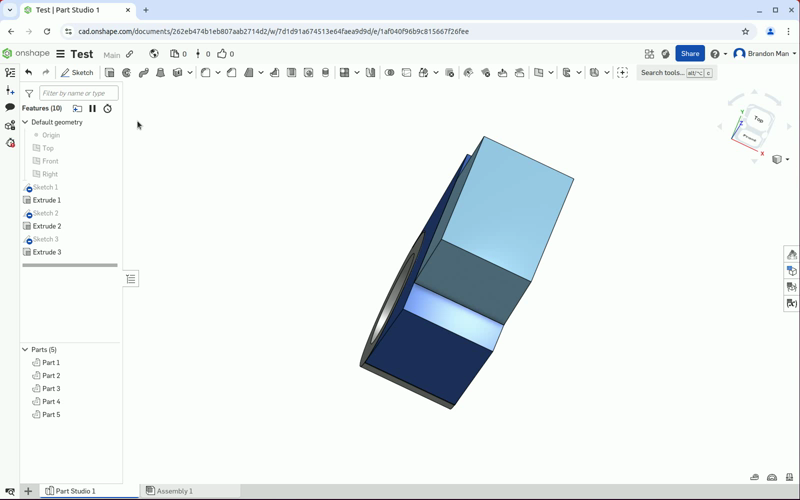
key(up, 2)
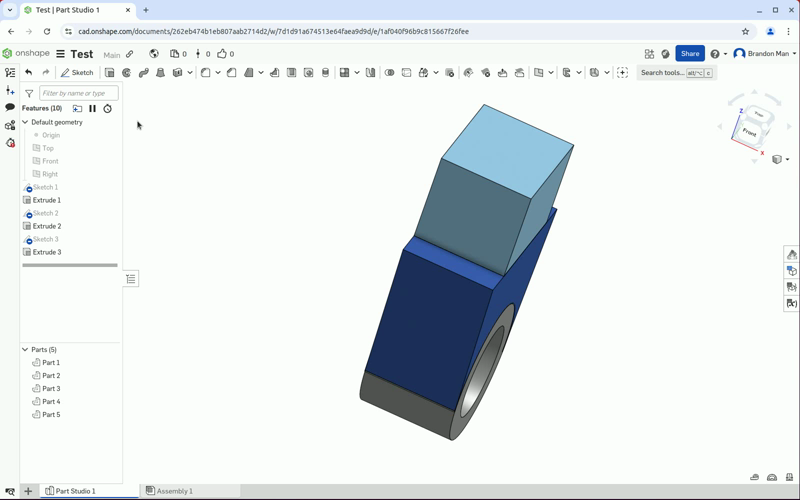
key(left, 2)
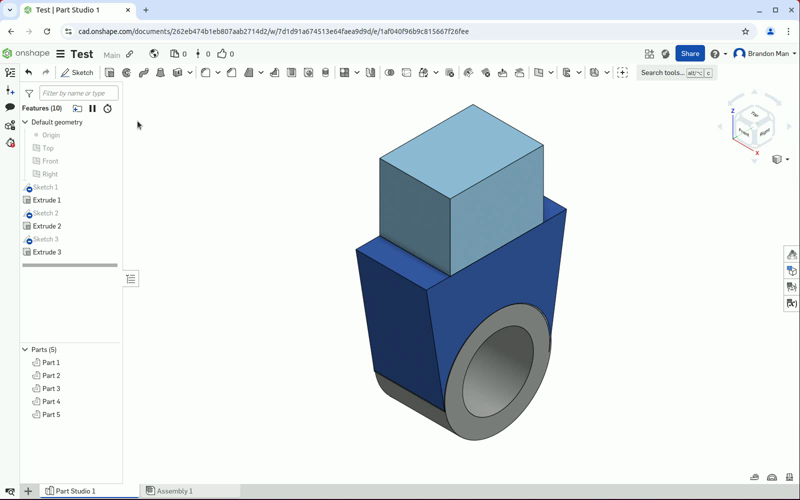
mouse_move(73, 189)
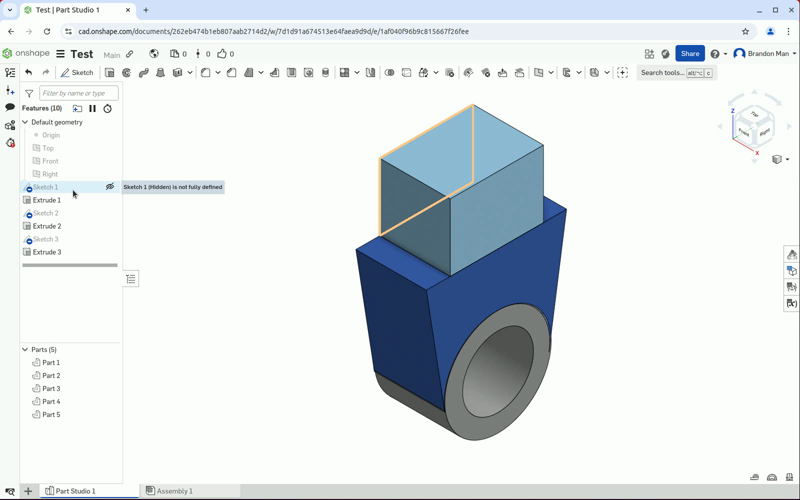
click(73, 189)